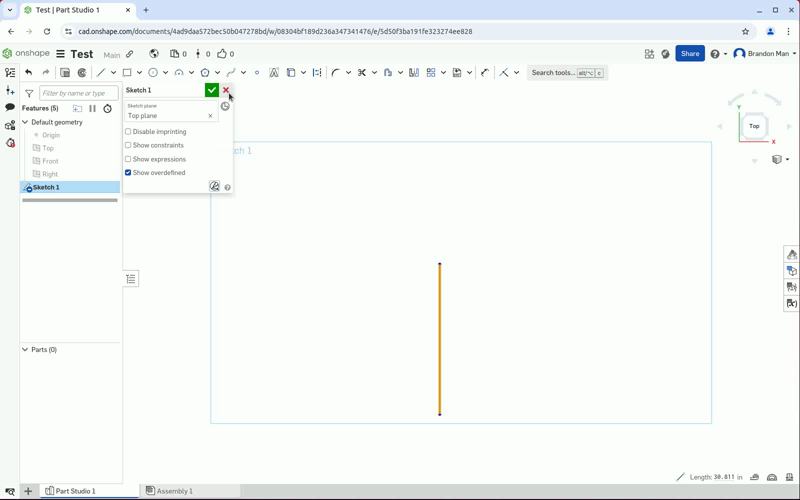
key(shift+h)
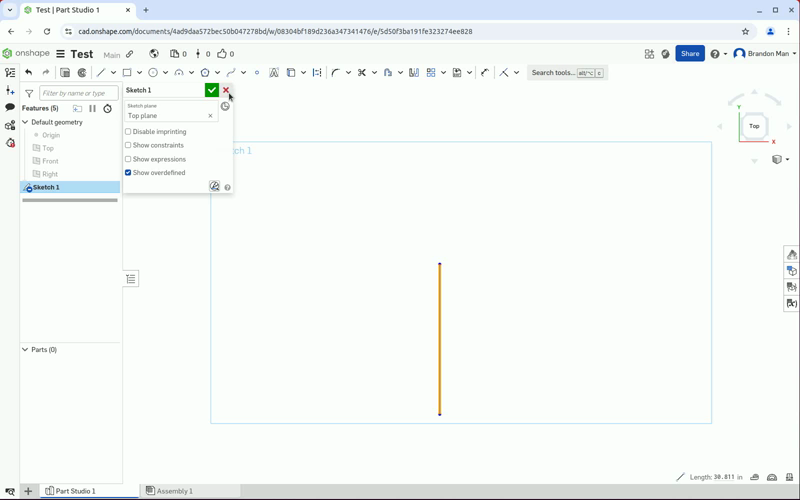
key(shift+s)
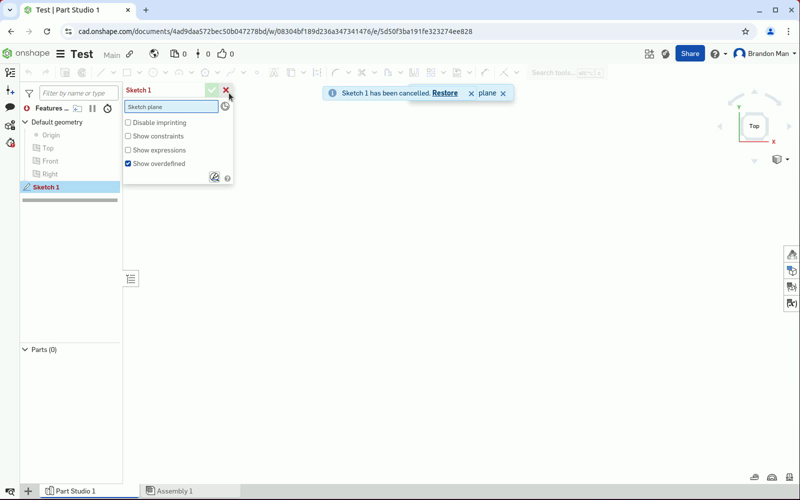
mouse_move(73, 150)
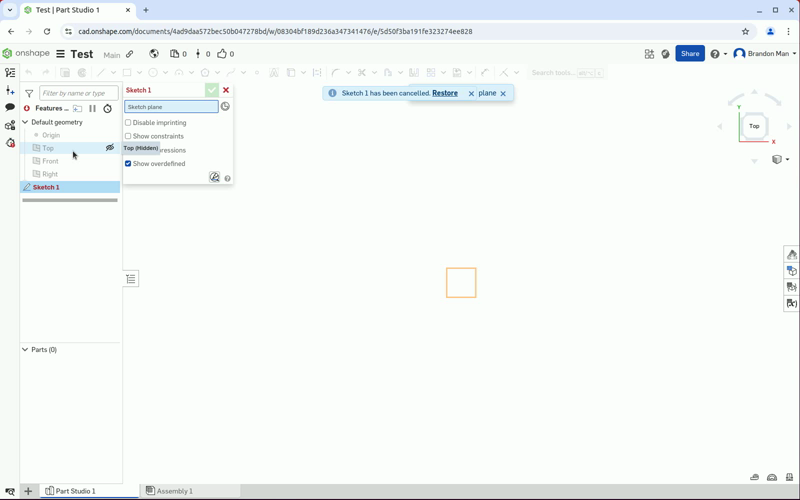
click(73, 150)
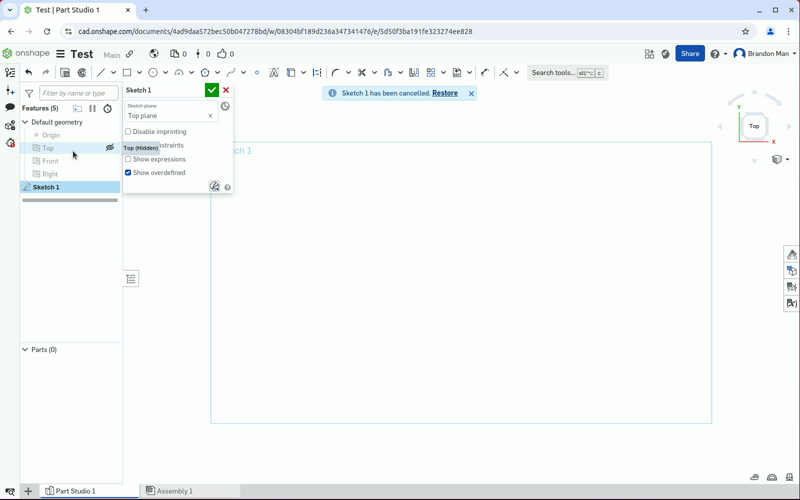
mouse_move(73, 352)
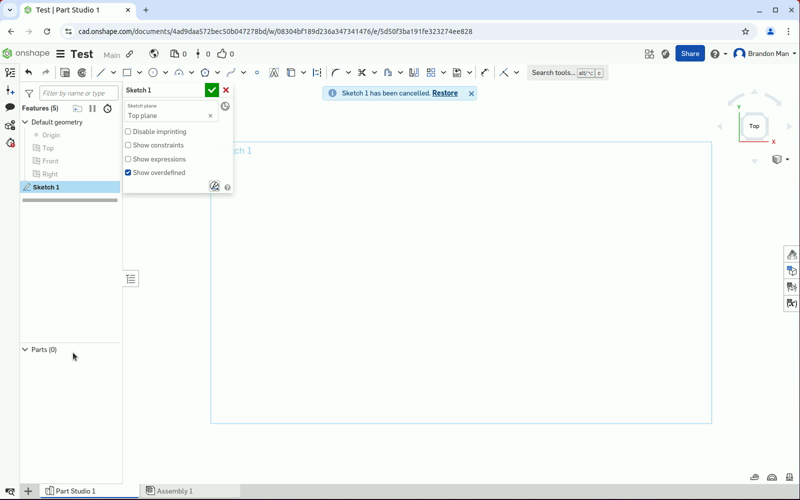
key(y)
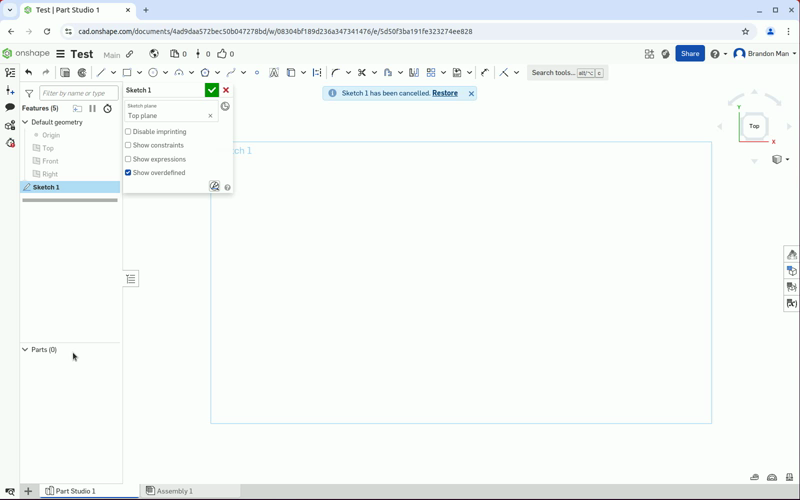
key(l)
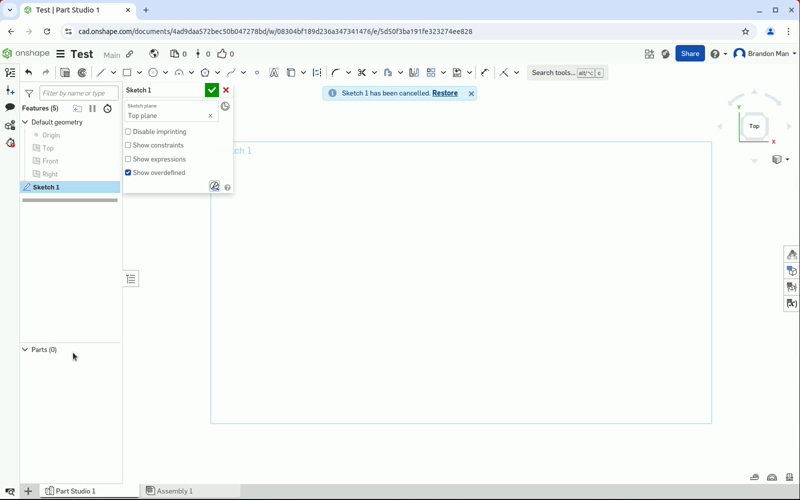
key_down(shift)
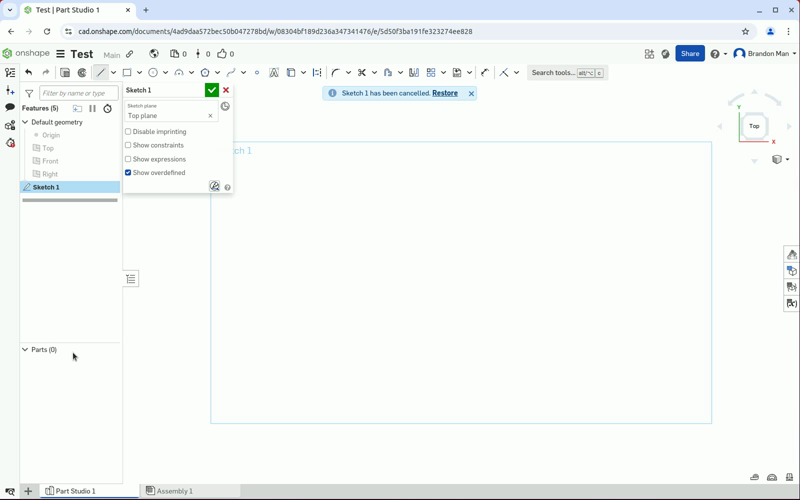
mouse_move(369, 389)
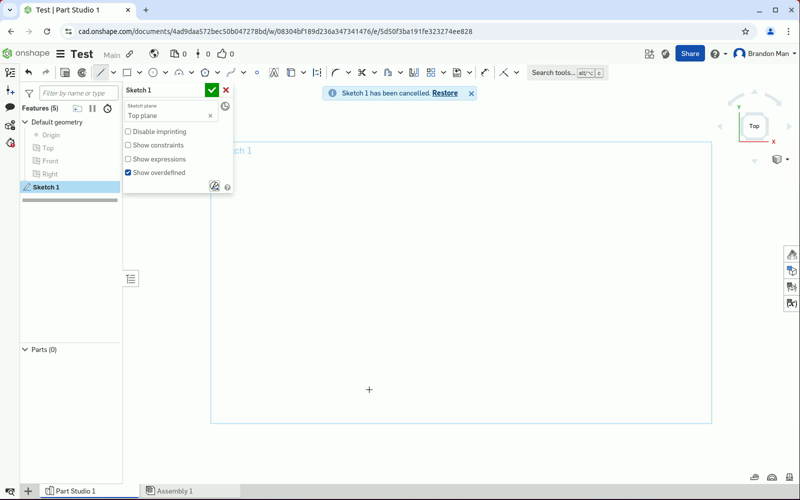
click(369, 389)
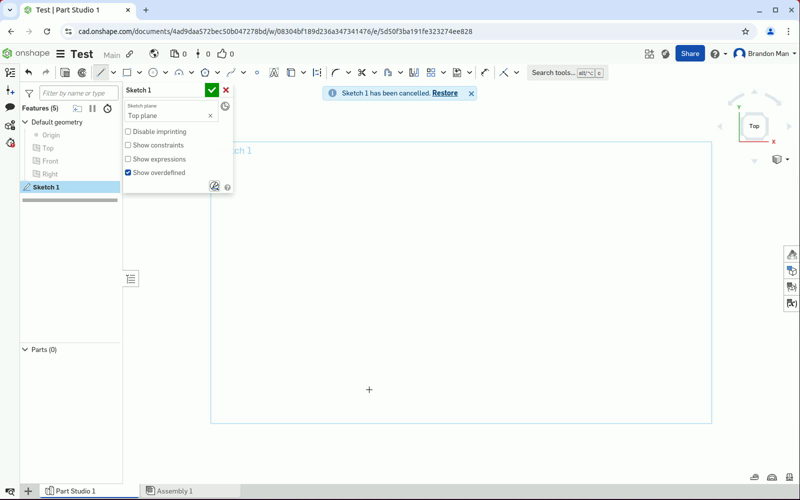
key_up(shift)
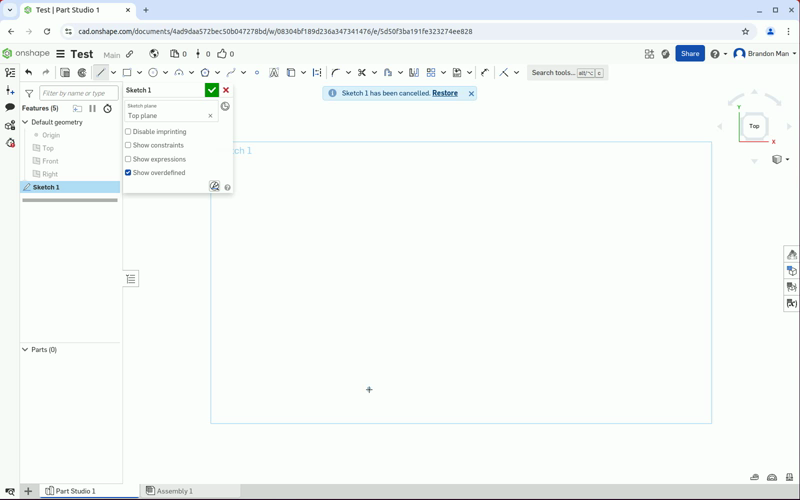
key_down(shift)
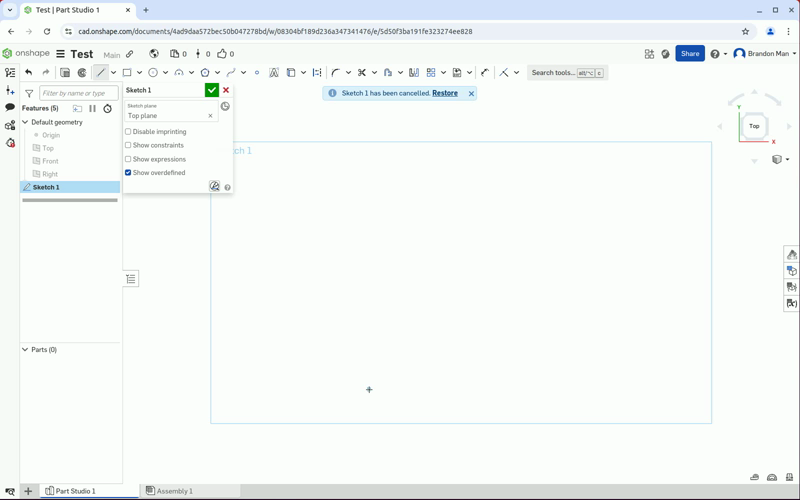
mouse_move(429, 380)
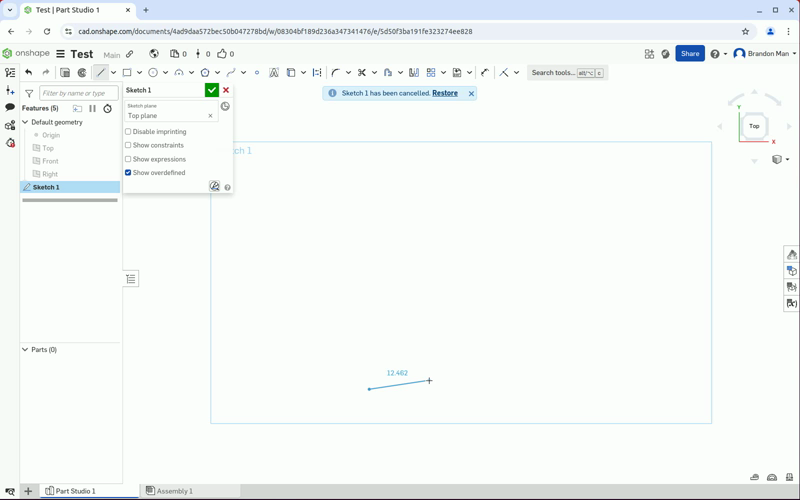
click(429, 380)
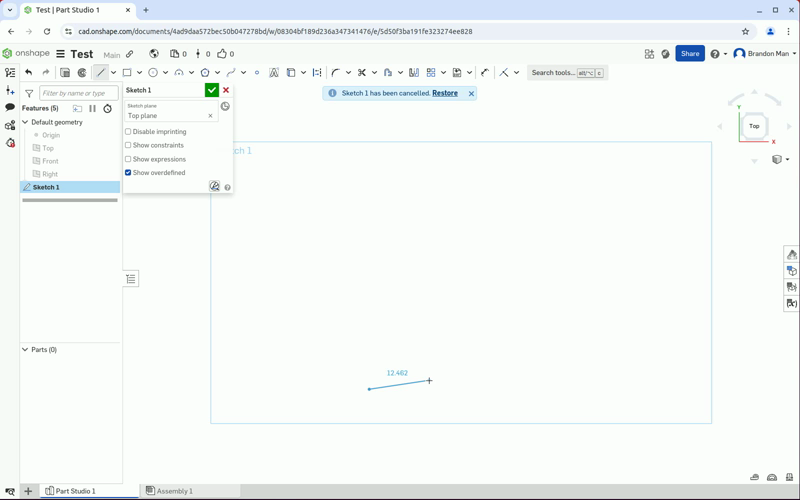
key_up(shift)
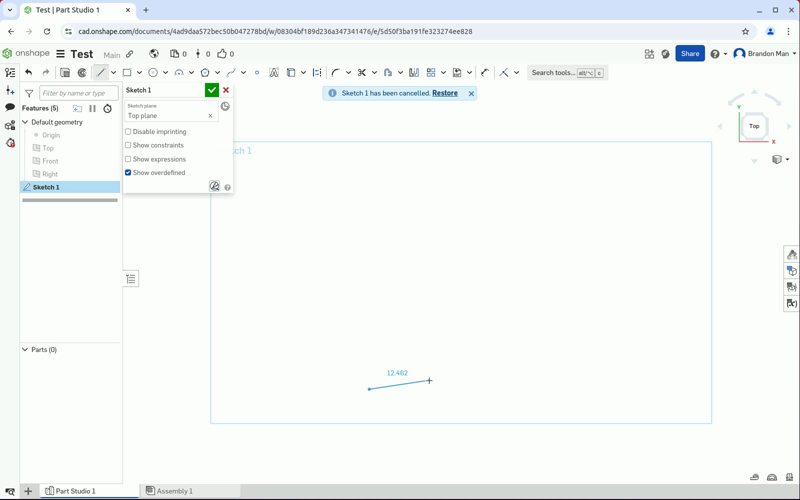
key_down(shift)
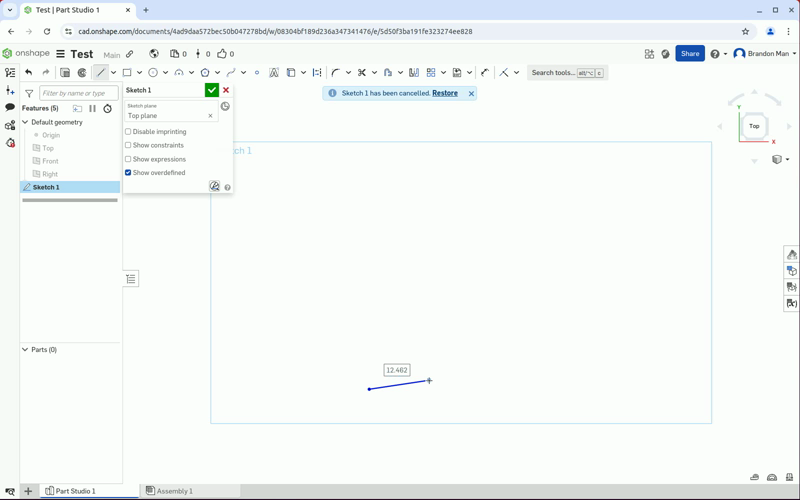
mouse_move(459, 380)
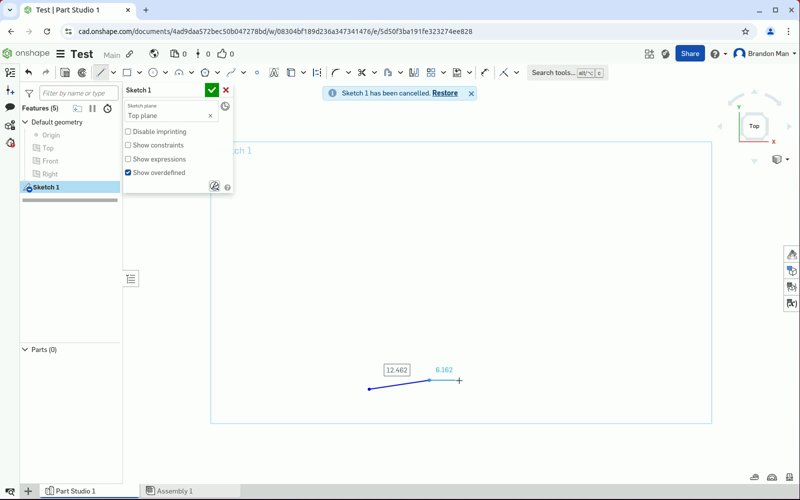
mouse_move(429, 327)
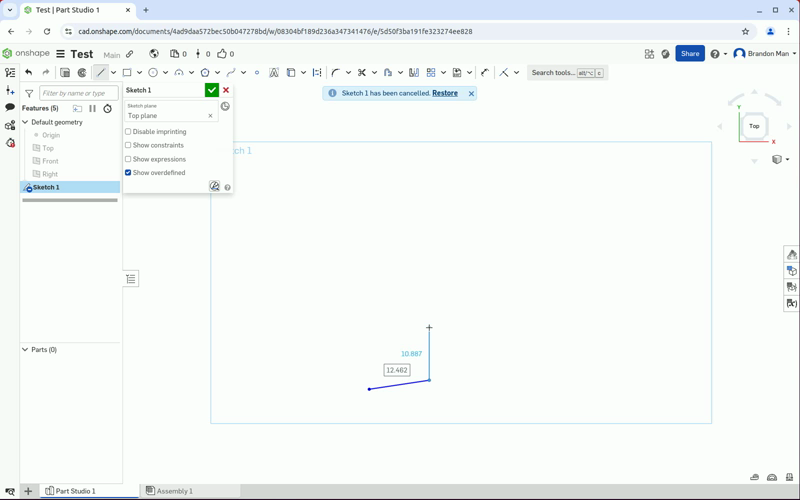
click(429, 327)
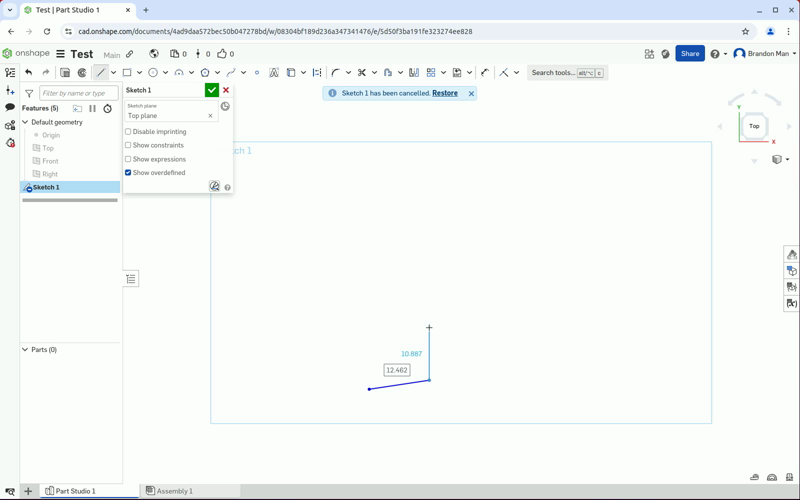
key_up(shift)
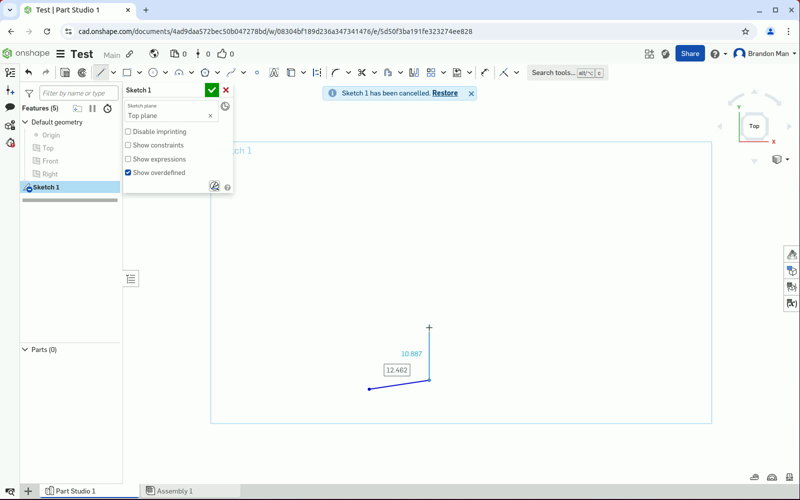
key_down(shift)
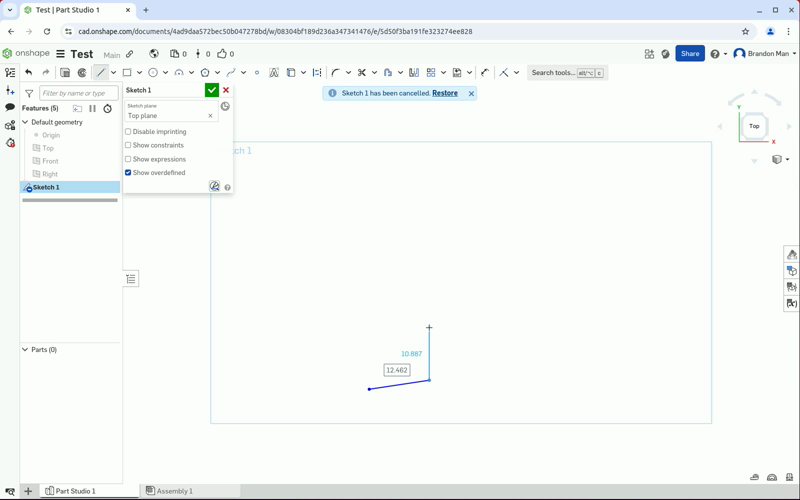
mouse_move(459, 327)
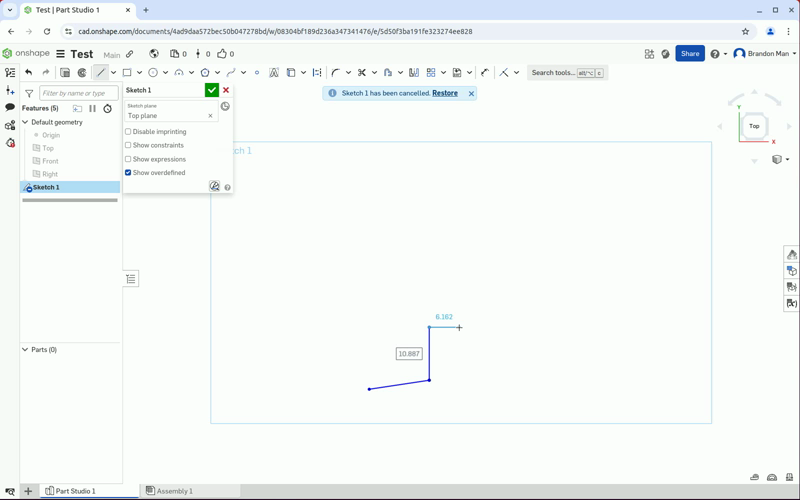
mouse_move(377, 309)
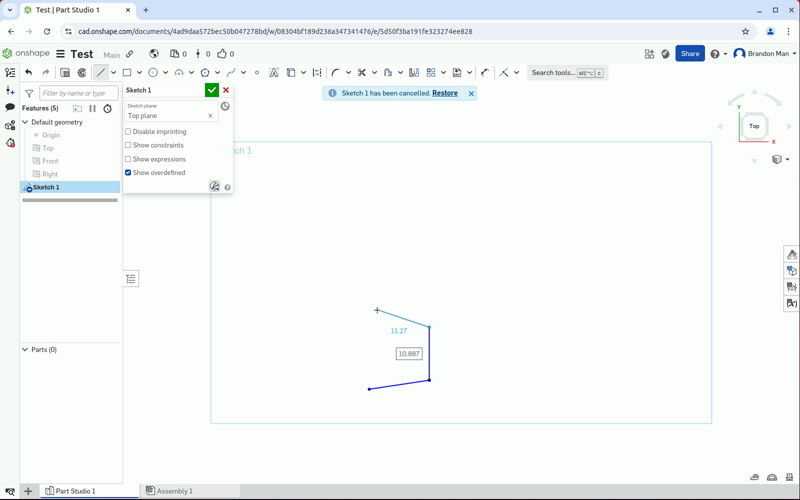
click(377, 309)
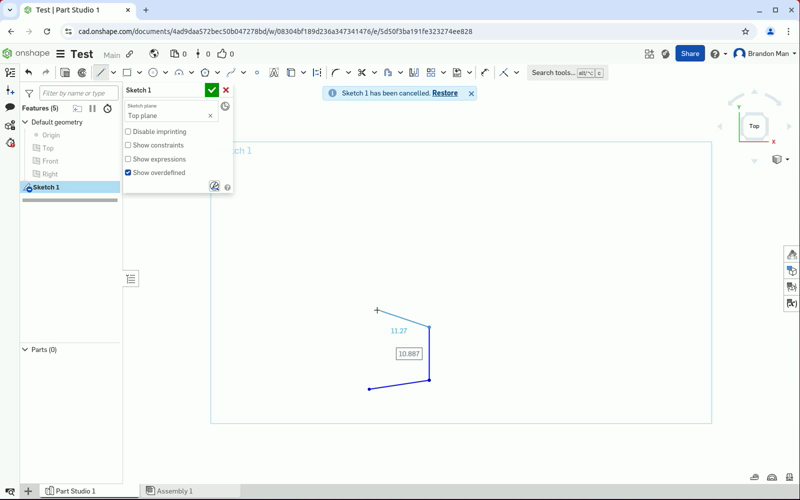
key_up(shift)
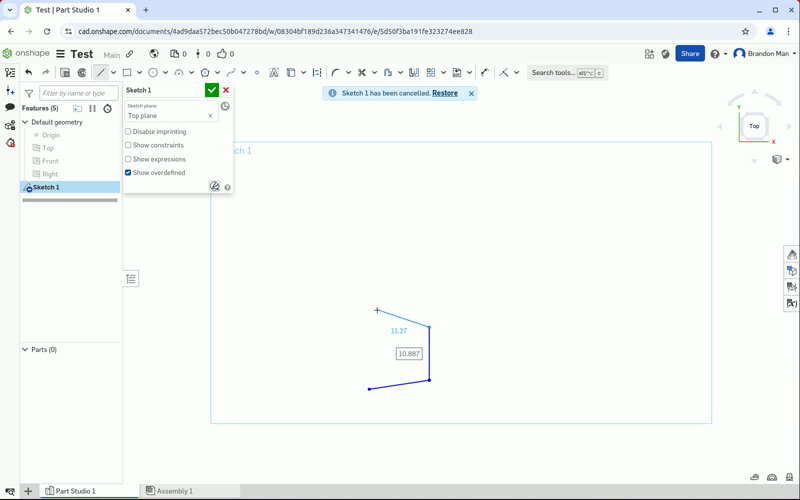
key_down(shift)
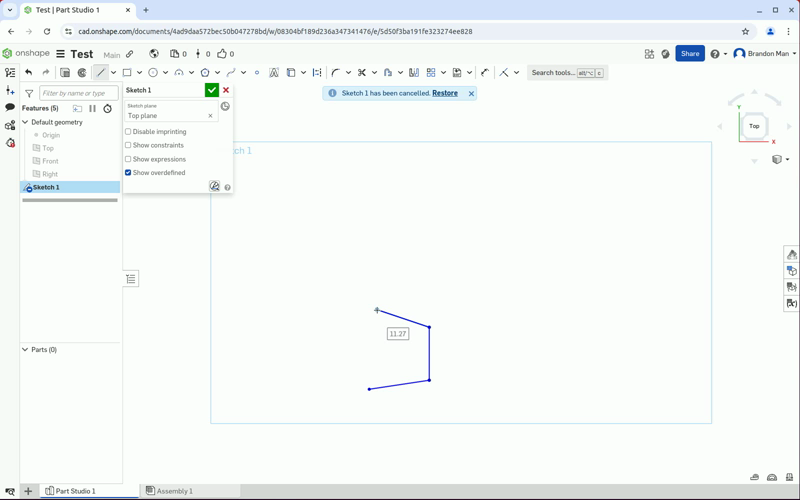
mouse_move(369, 389)
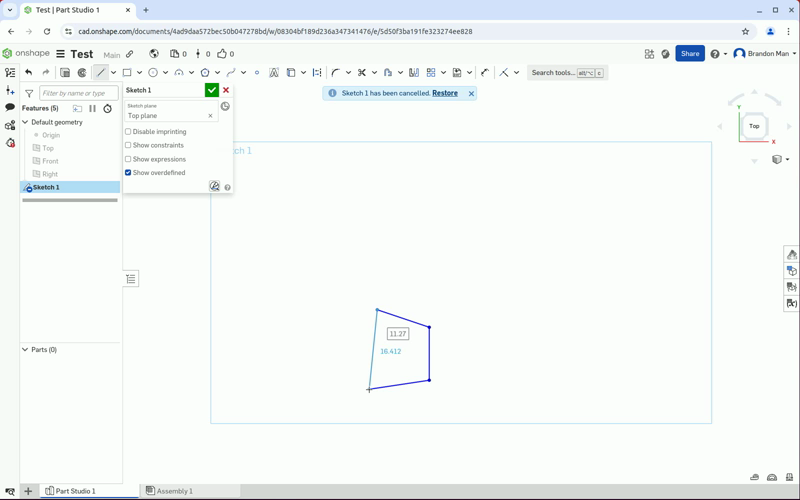
key_up(shift)
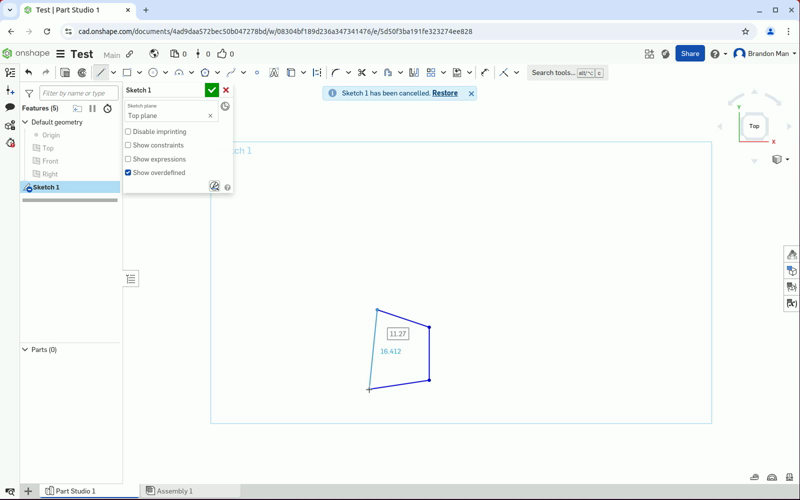
click(369, 389)
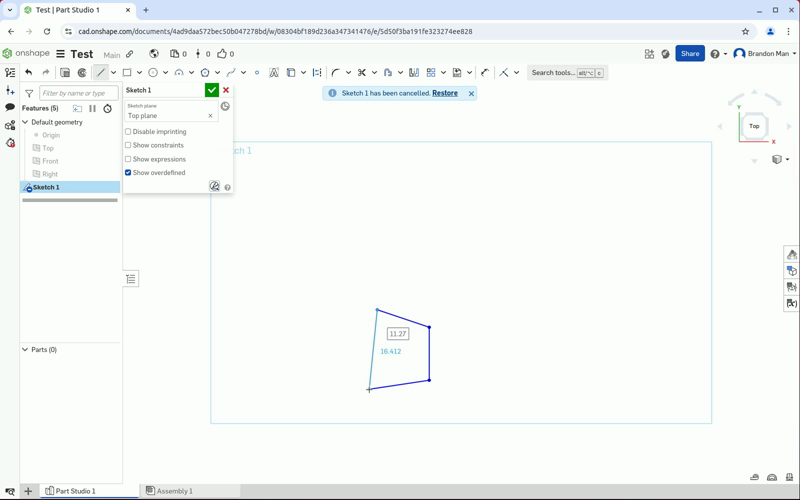
key(esc)
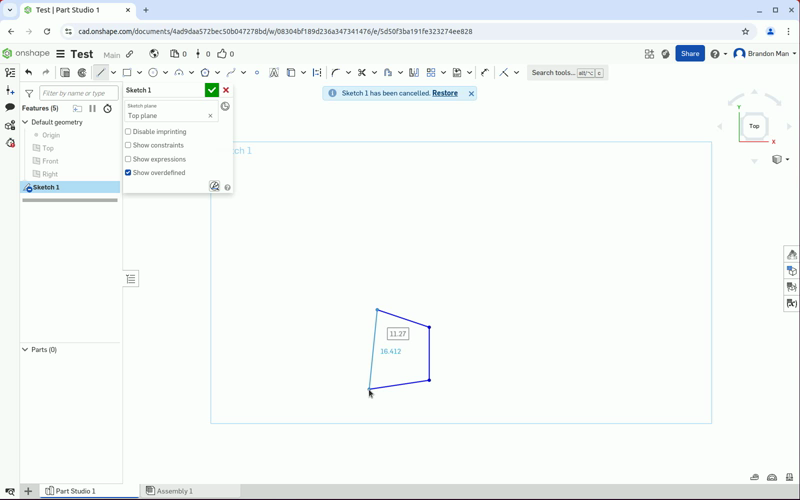
key(l)
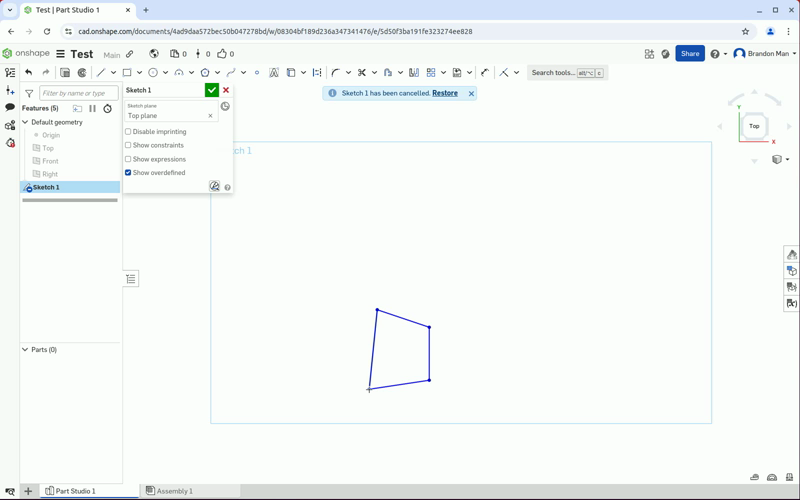
key_down(shift)
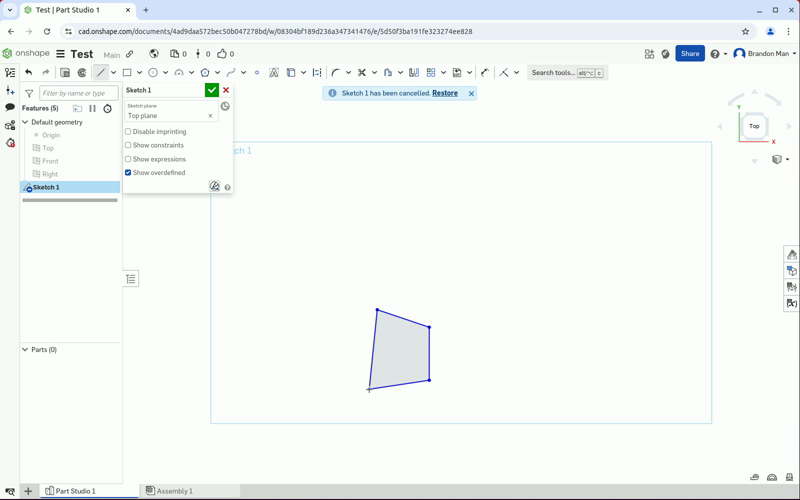
mouse_move(383, 367)
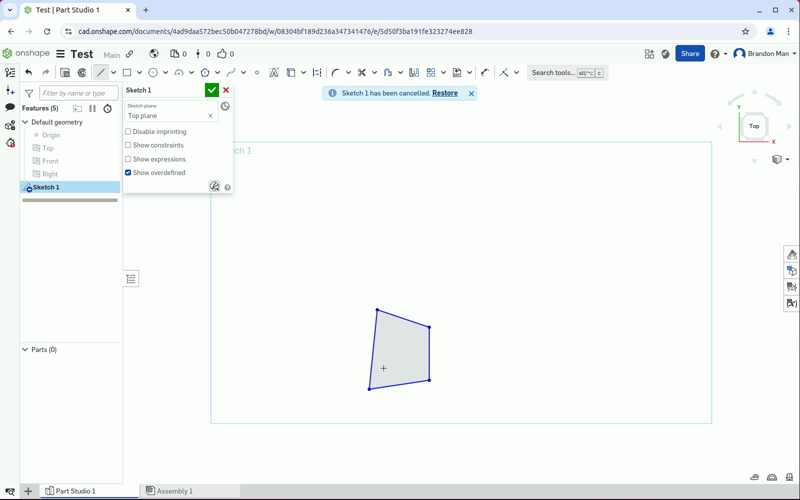
click(383, 367)
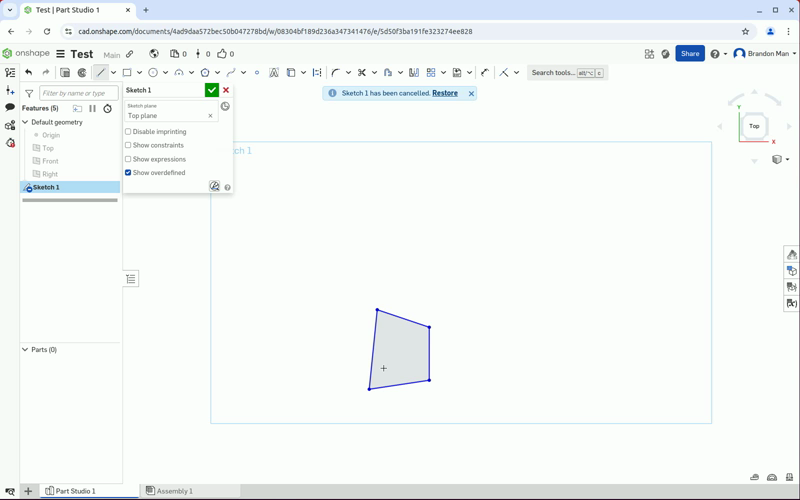
key_up(shift)
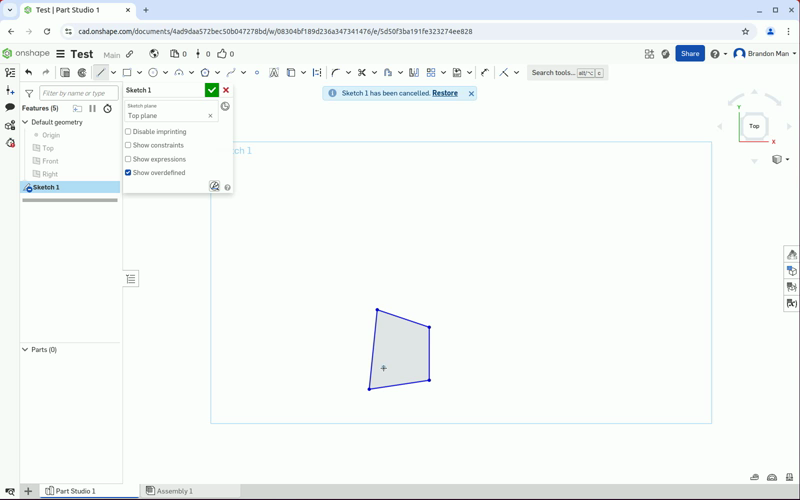
key_down(shift)
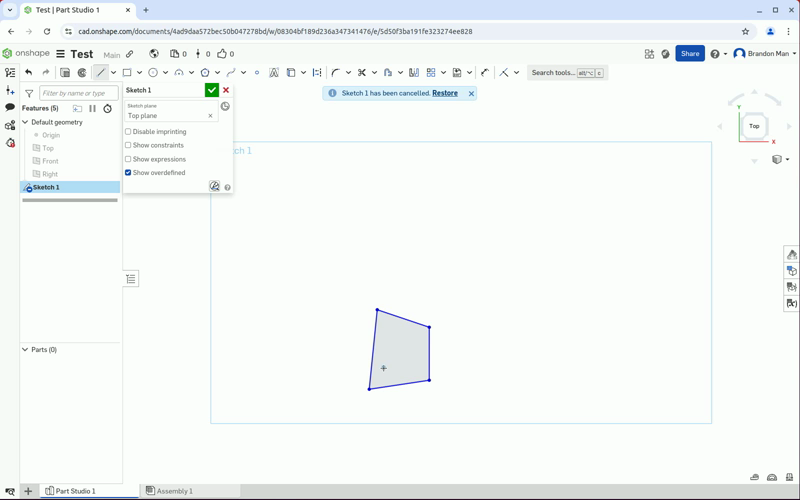
mouse_move(413, 367)
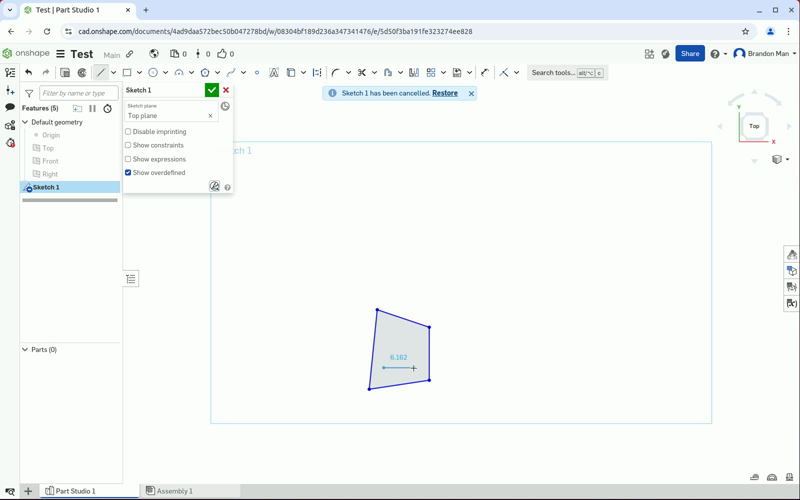
mouse_move(403, 372)
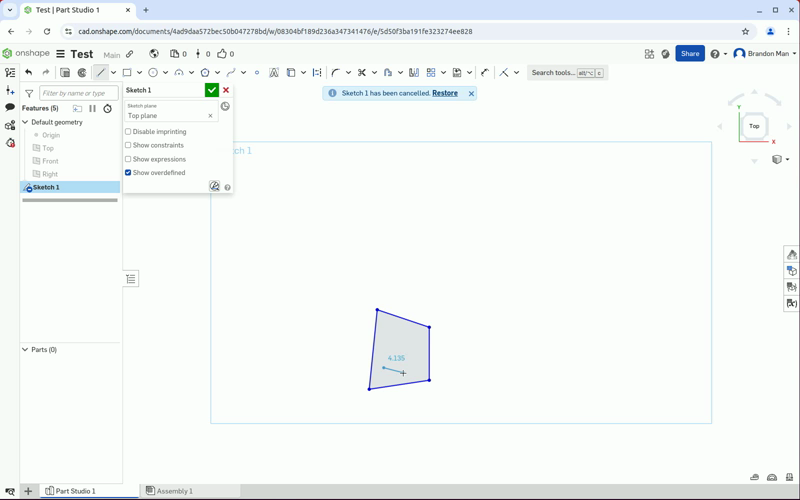
click(403, 372)
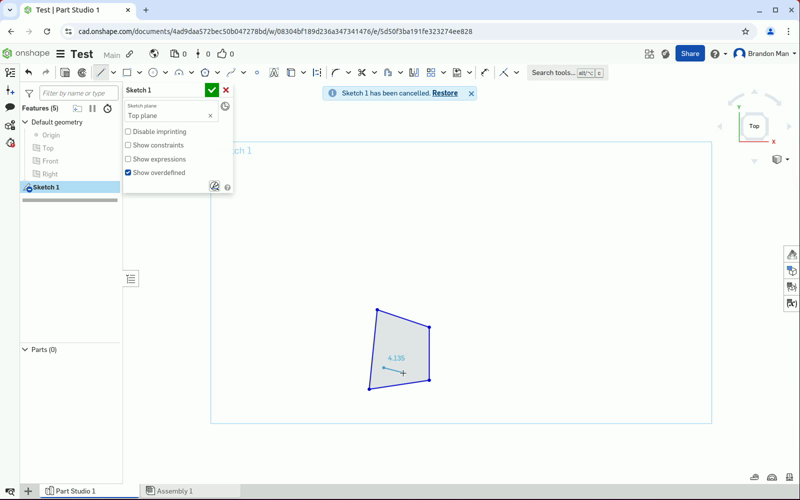
key_up(shift)
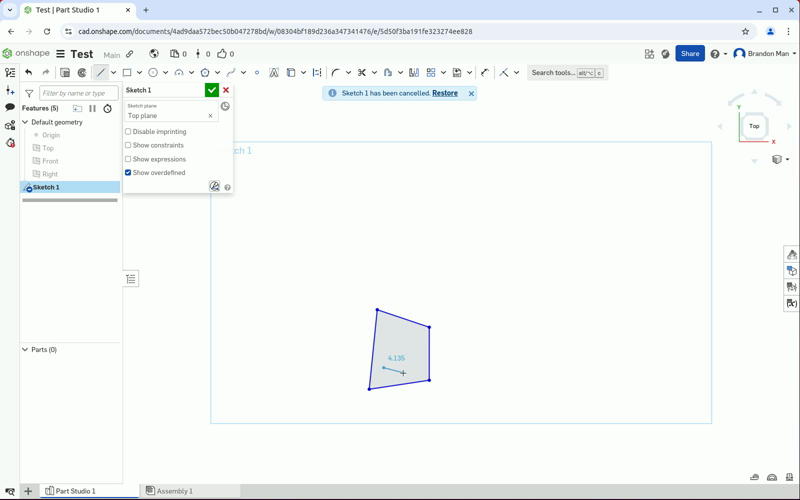
key_down(shift)
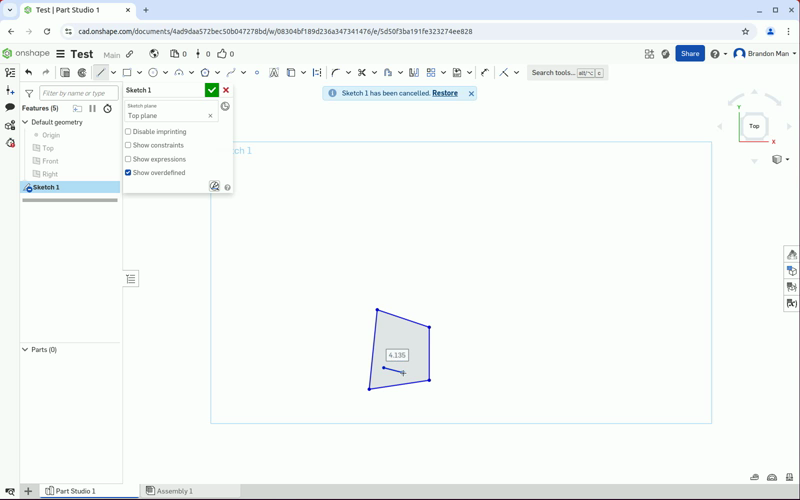
mouse_move(433, 372)
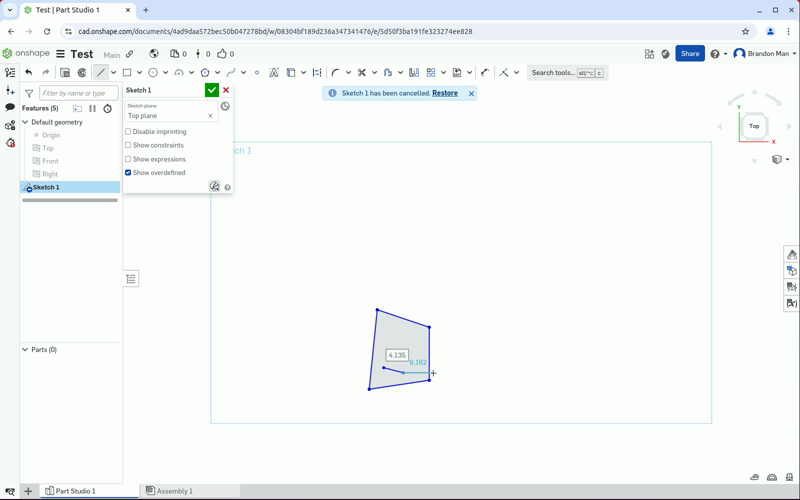
mouse_move(392, 332)
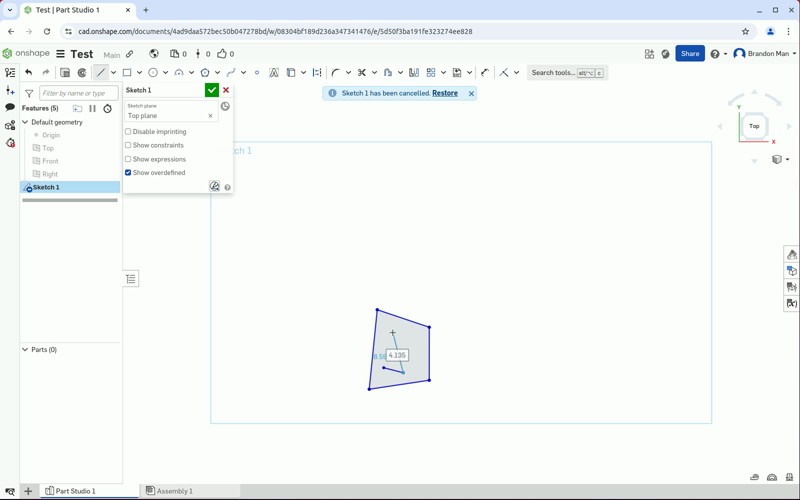
click(392, 332)
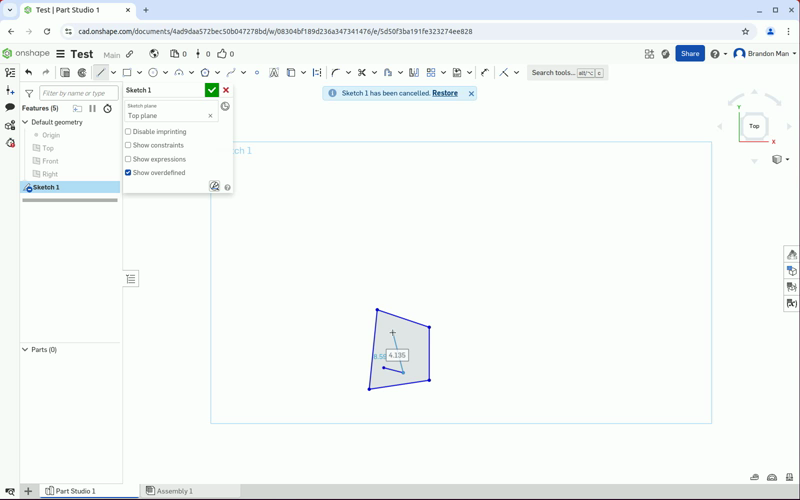
key_up(shift)
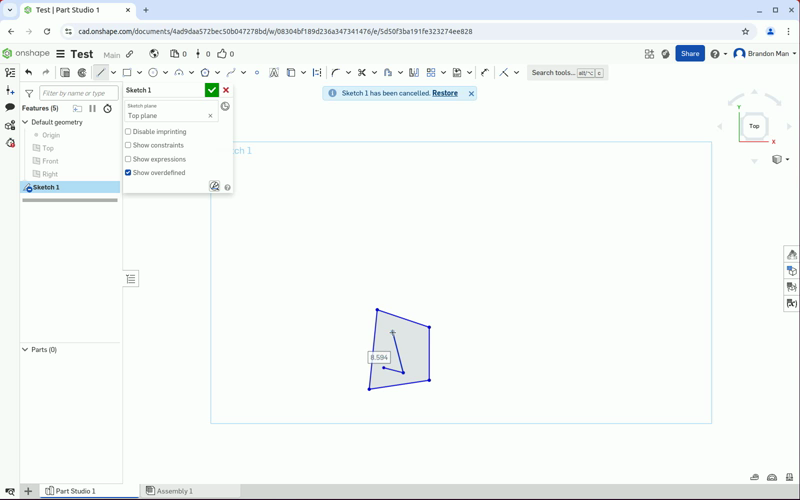
mouse_move(422, 332)
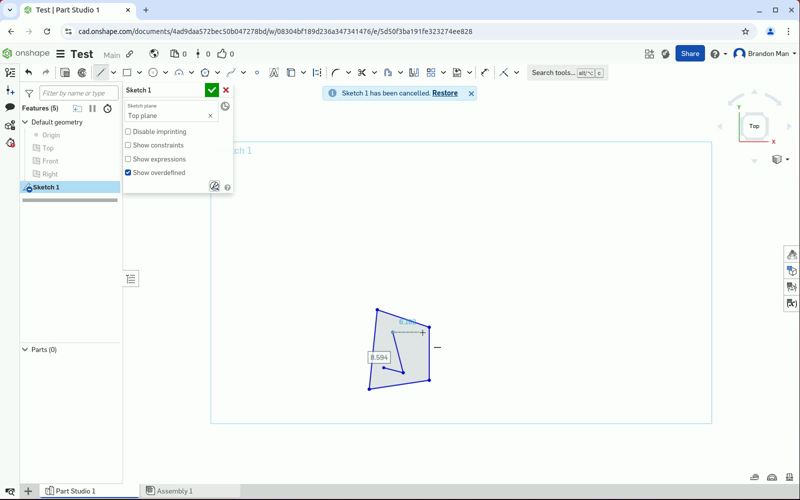
key_down(shift)
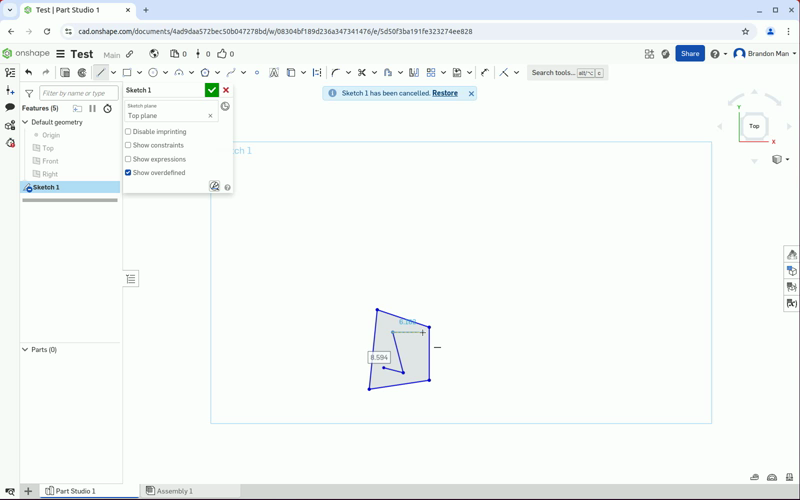
mouse_move(383, 367)
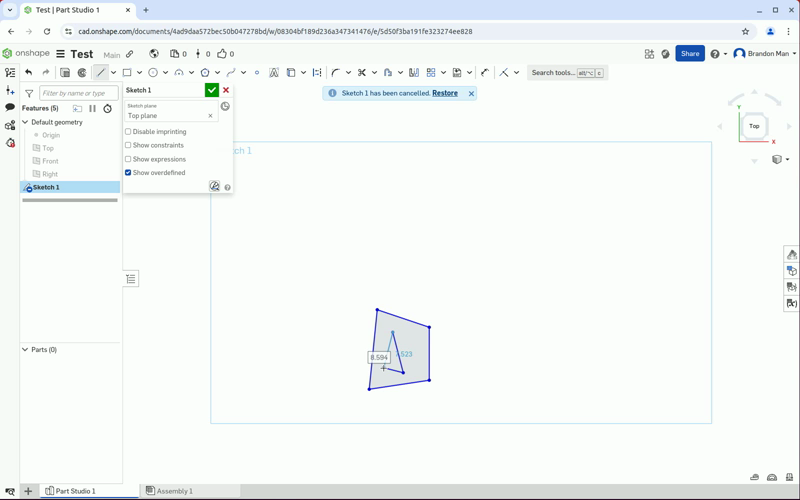
key_up(shift)
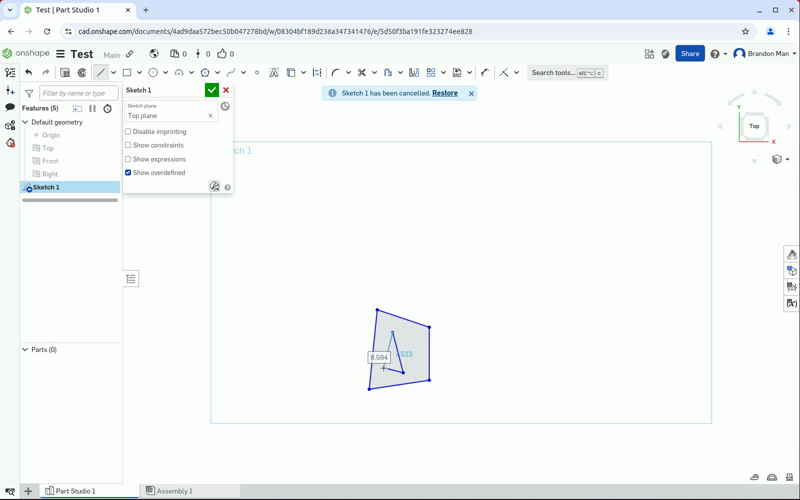
click(383, 367)
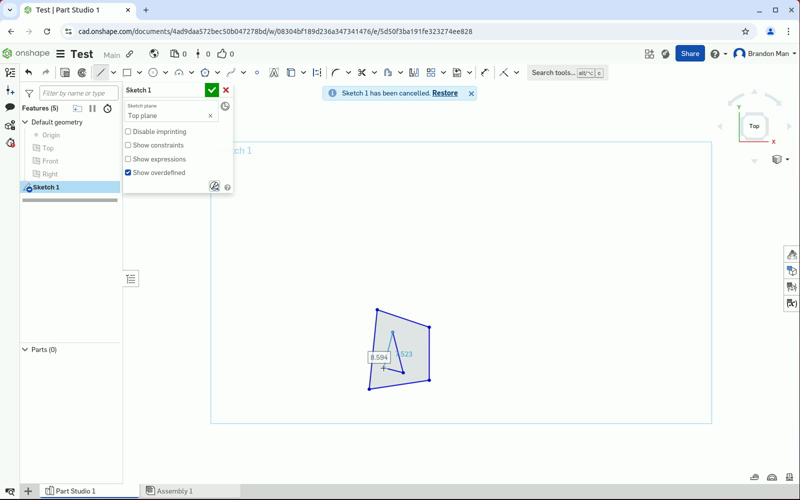
key(esc)
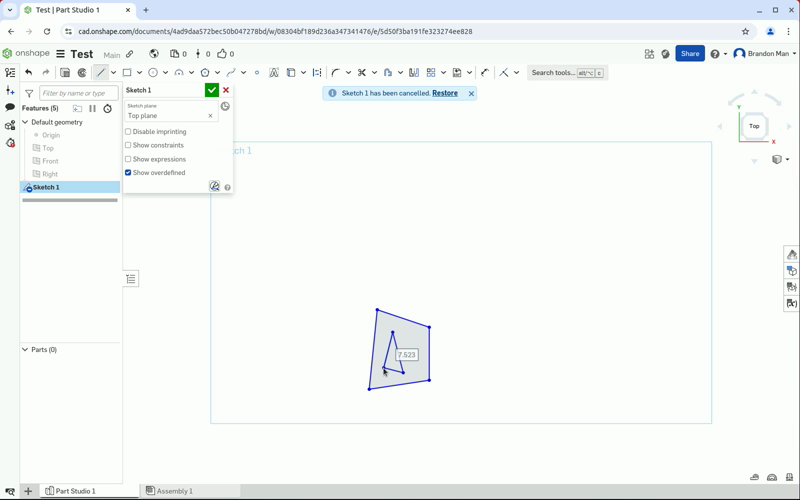
mouse_move(415, 352)
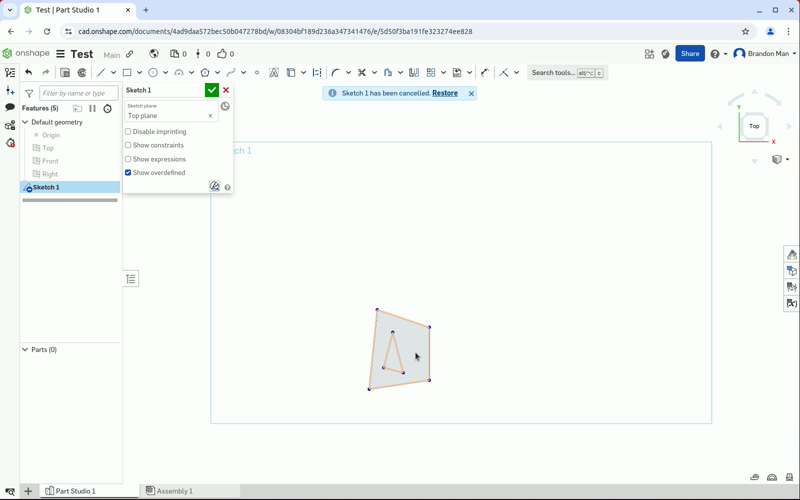
click(415, 352)
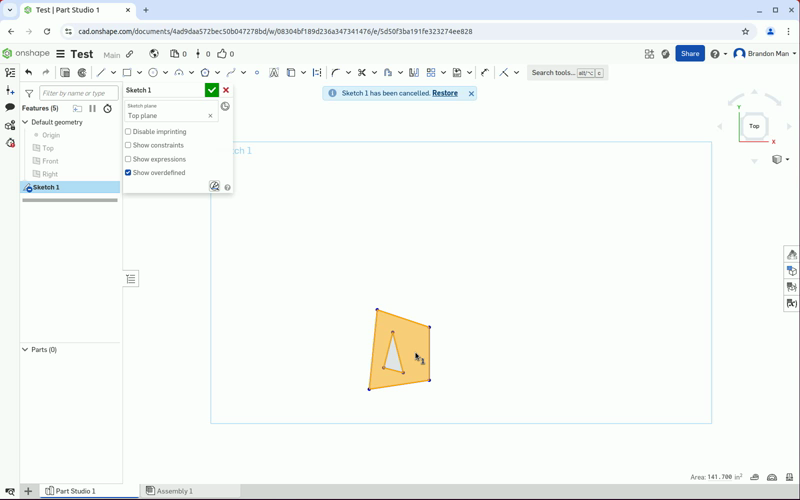
mouse_move(73, 352)
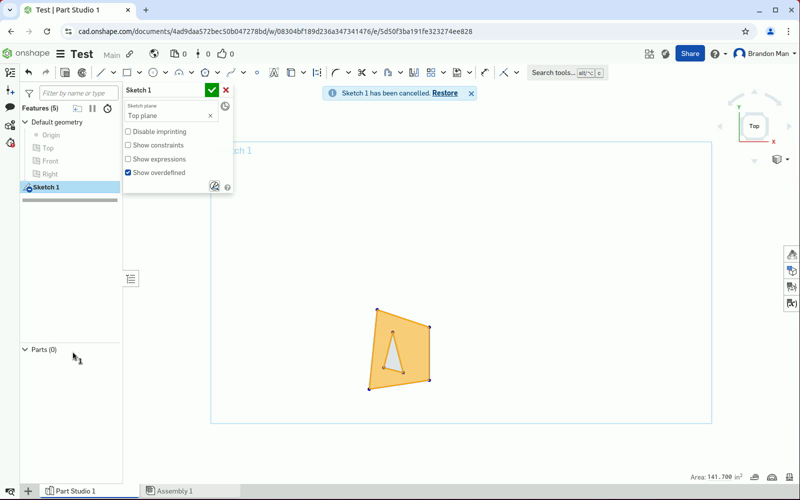
key(shift+y)
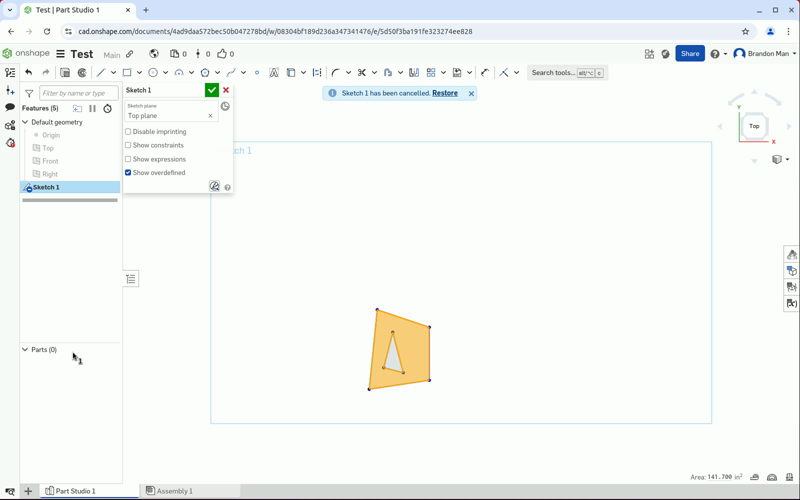
key(shift+e)
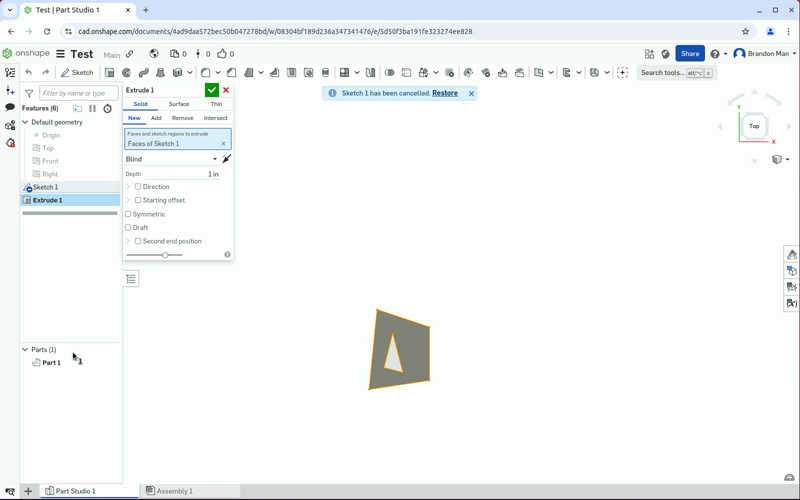
mouse_move(143, 106)
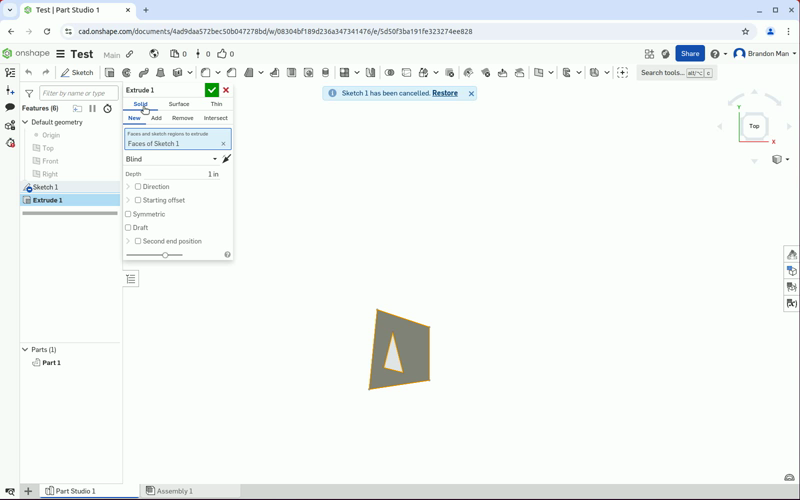
click(143, 106)
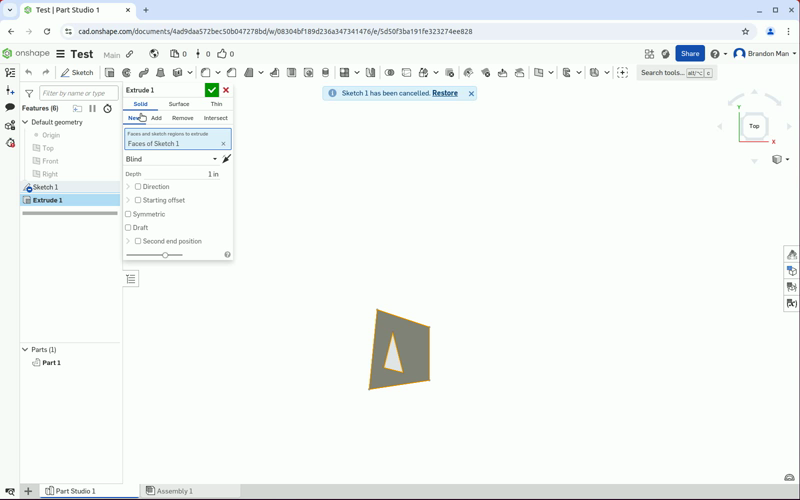
mouse_move(137, 120)
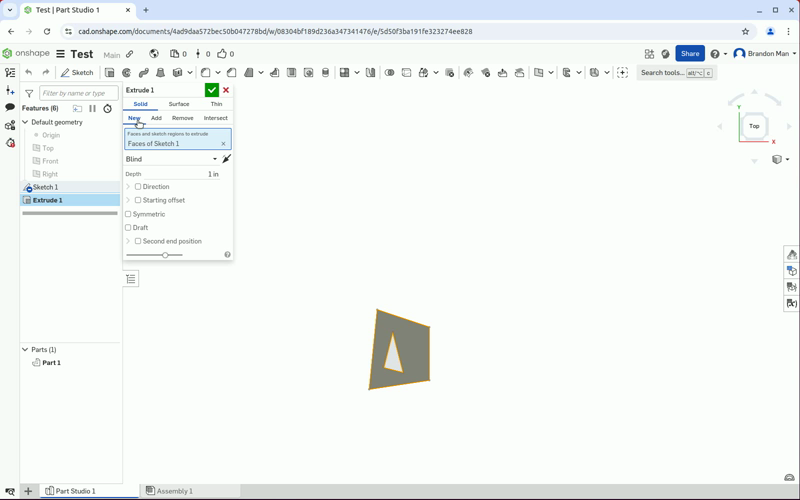
click(137, 120)
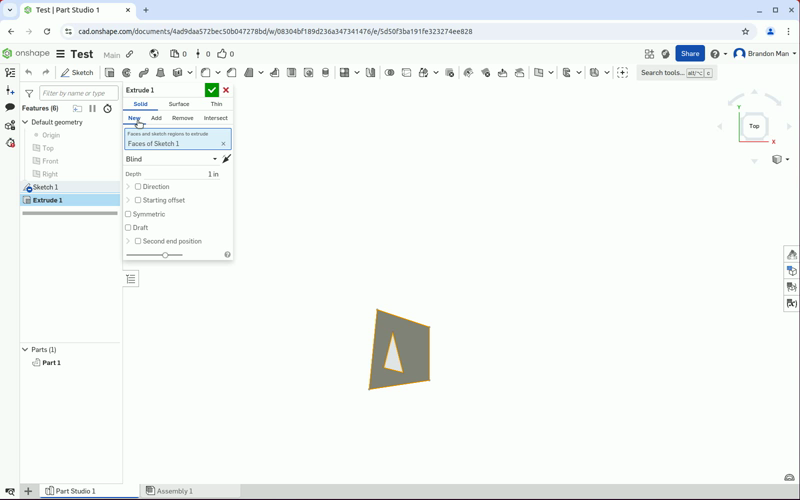
key(tab, 4)
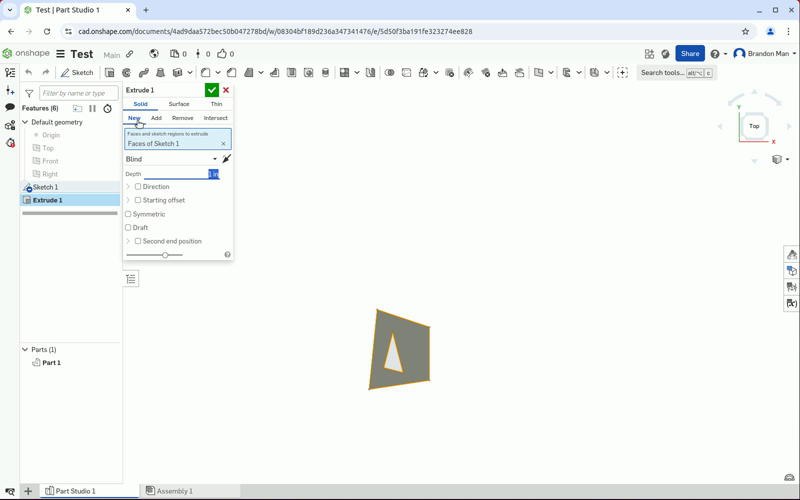
text(7.943)
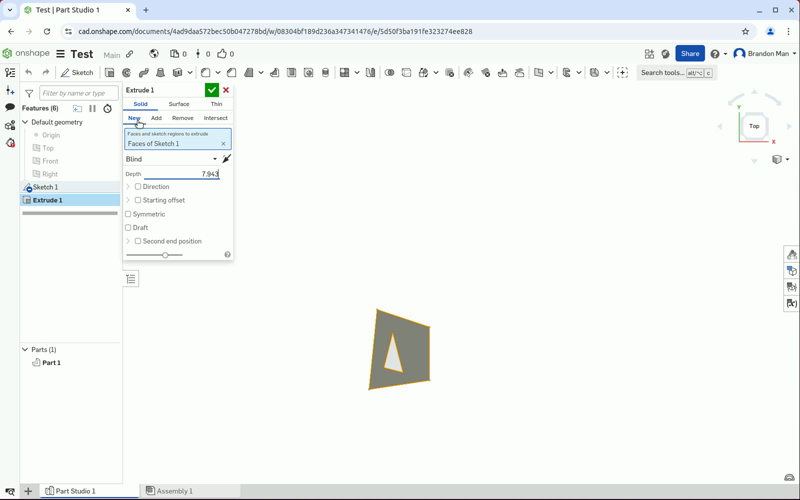
key(enter)
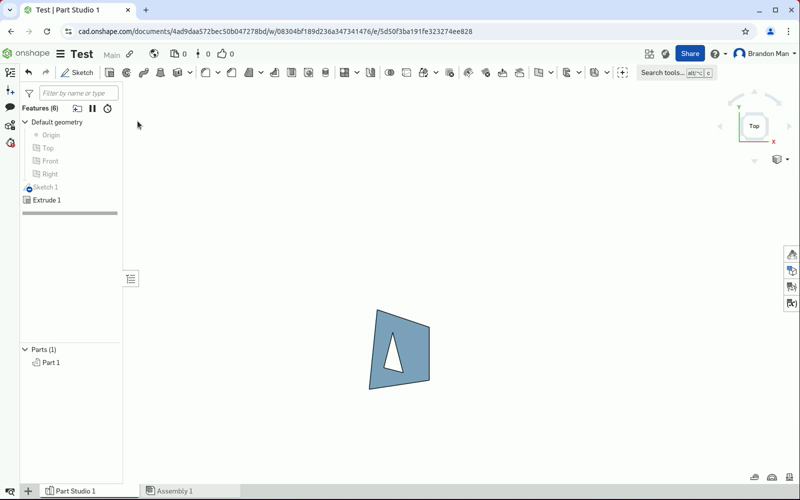
key(shift+h)
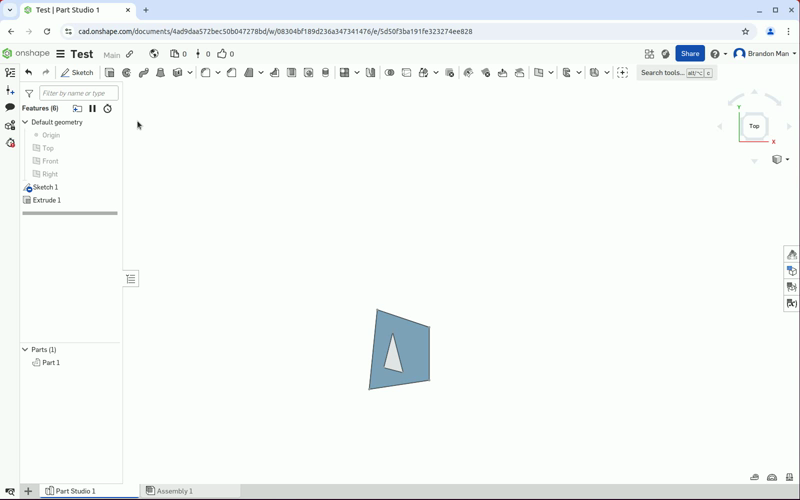
key(shift+h)
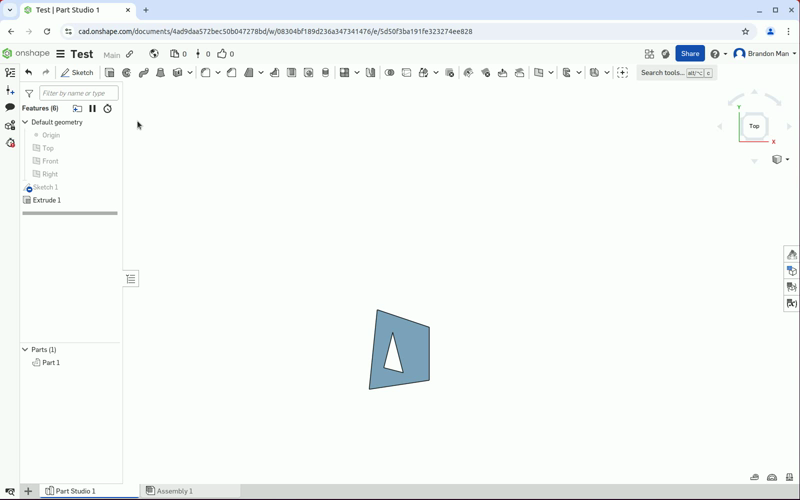
mouse_move(73, 189)
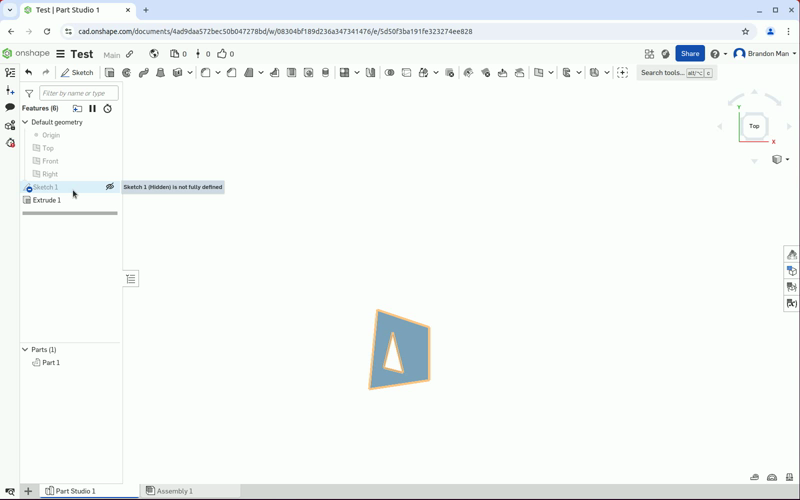
click(73, 189)
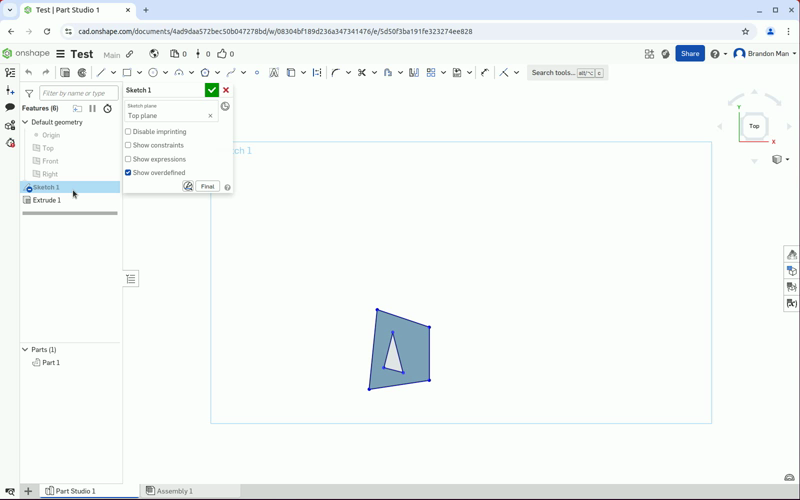
mouse_move(229, 92)
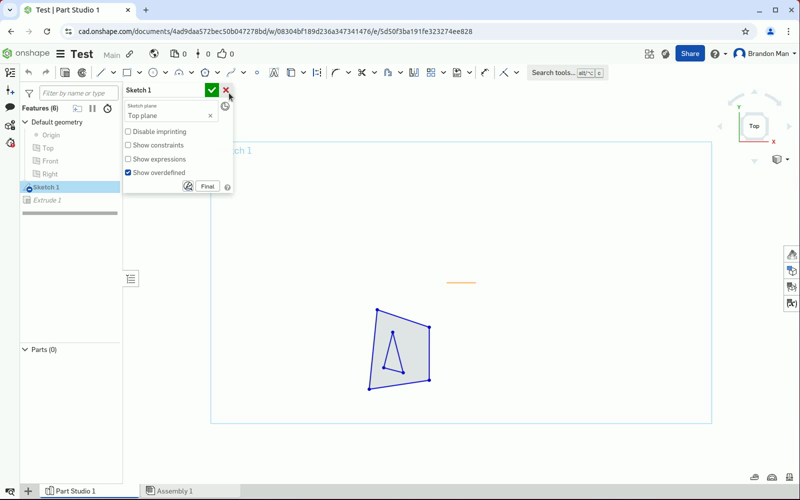
click(229, 92)
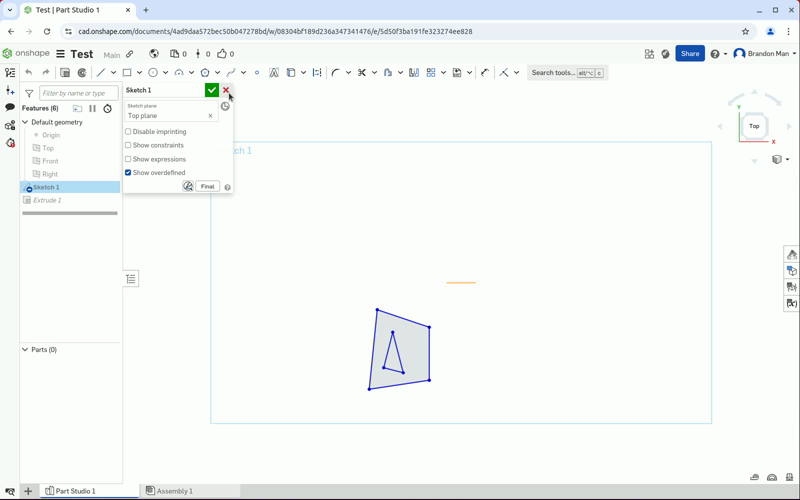
key(shift+s)
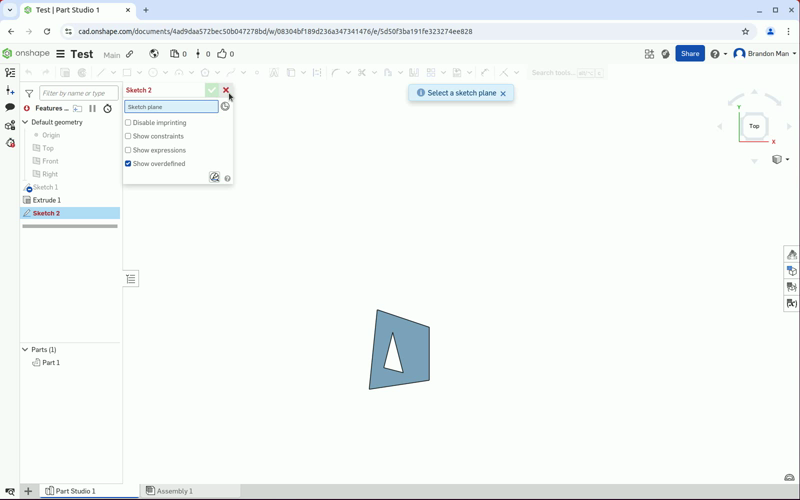
mouse_move(73, 150)
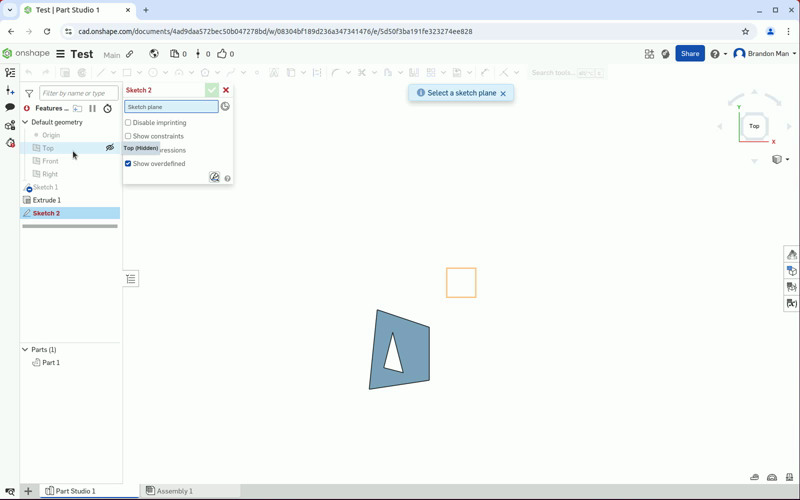
click(73, 150)
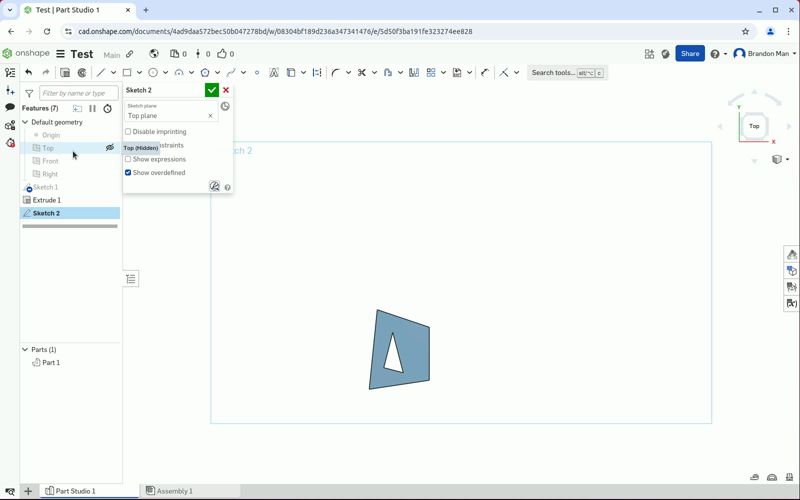
mouse_move(73, 352)
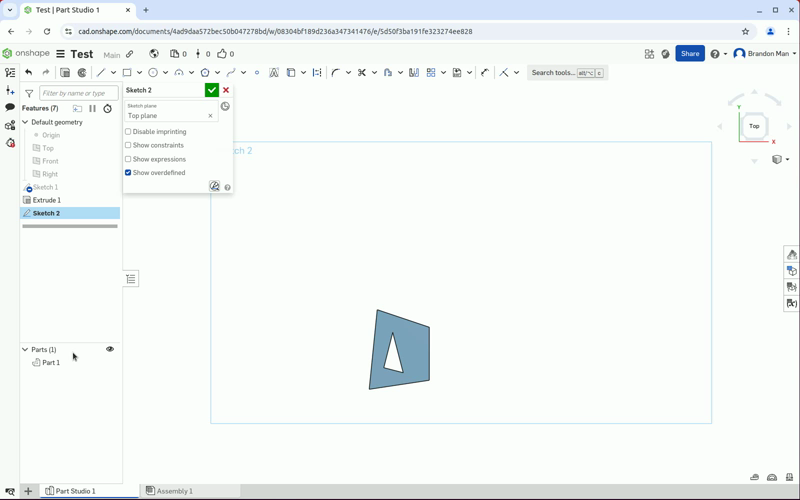
key(y)
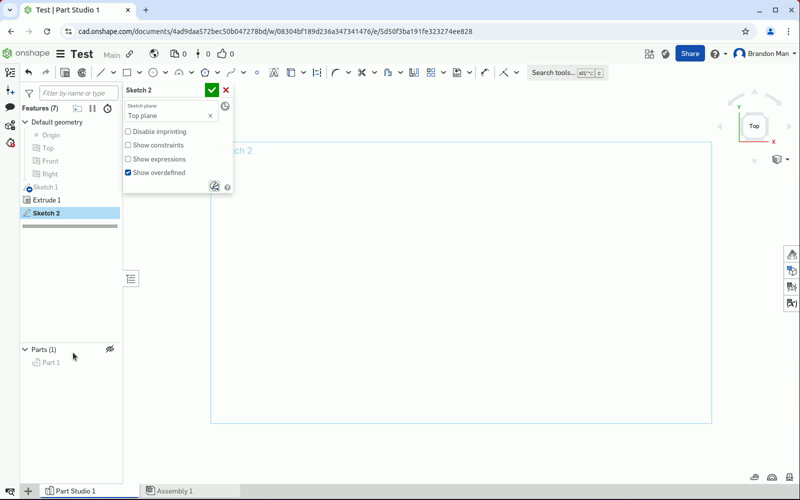
key(c)
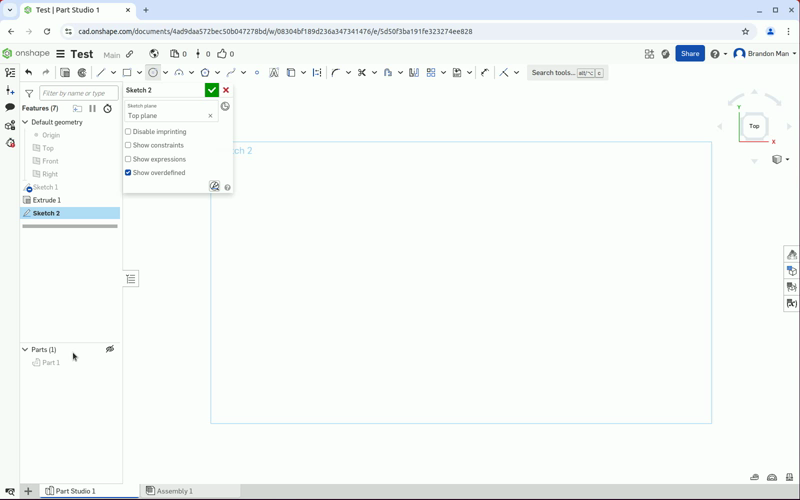
key_down(shift)
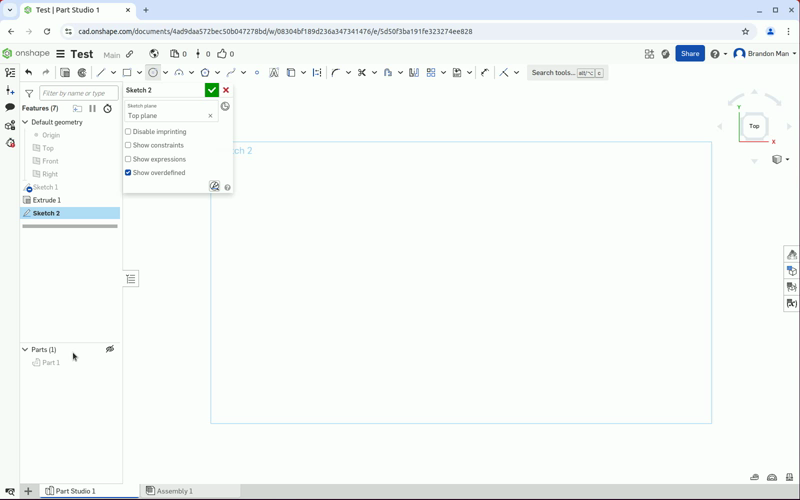
mouse_move(365, 201)
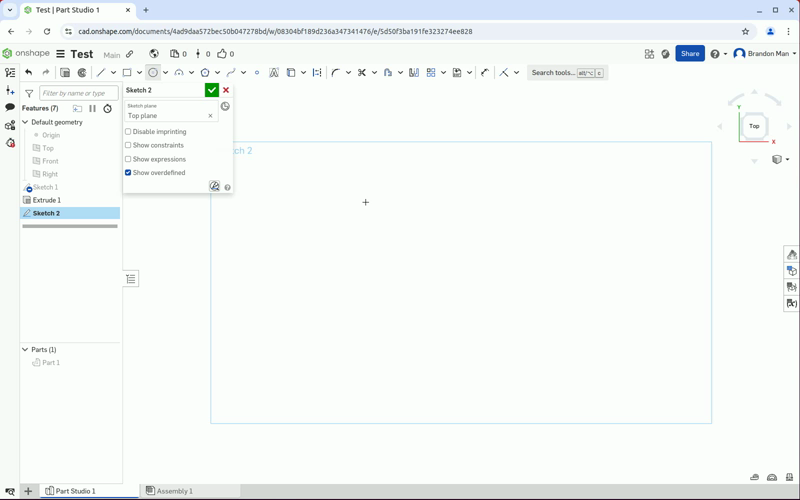
click(365, 201)
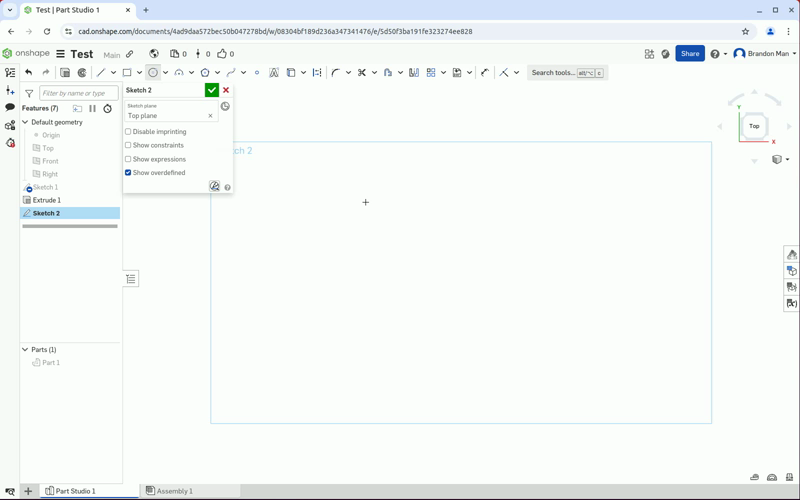
key_up(shift)
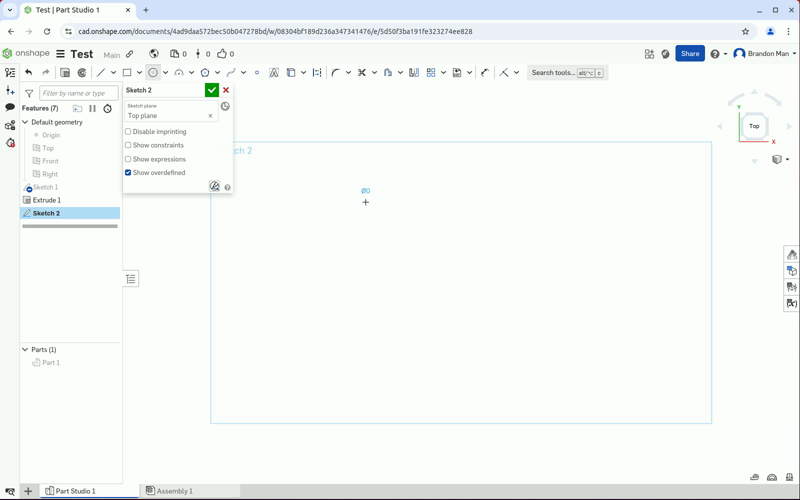
mouse_move(383, 201)
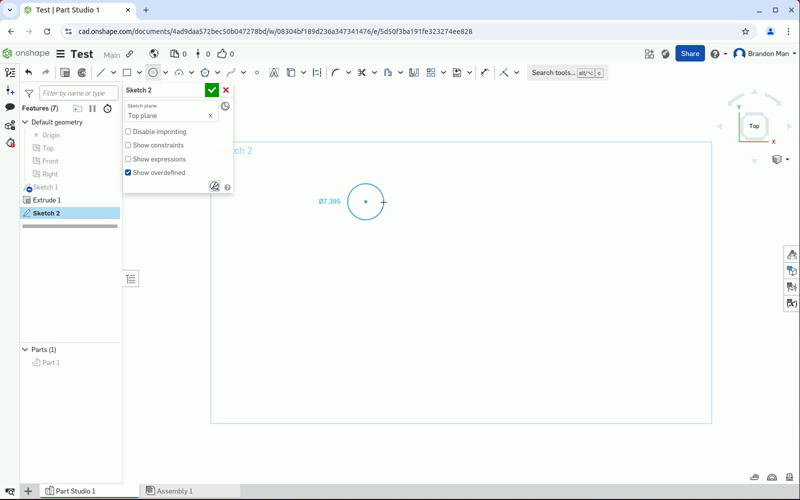
click(383, 201)
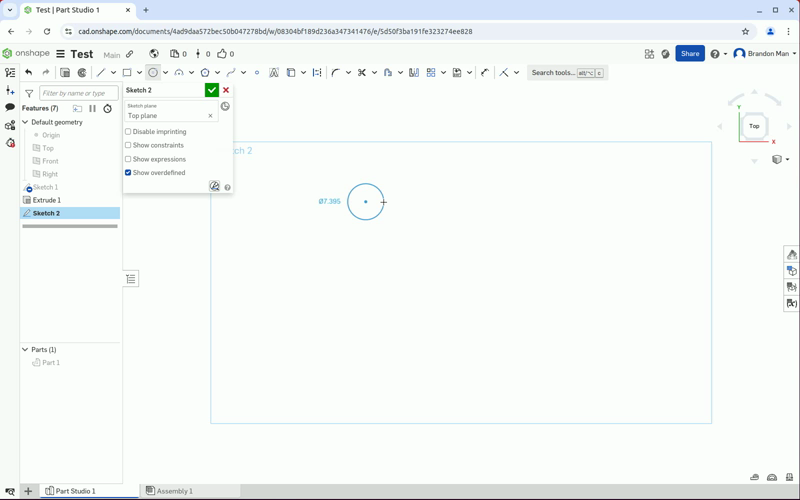
key(esc)
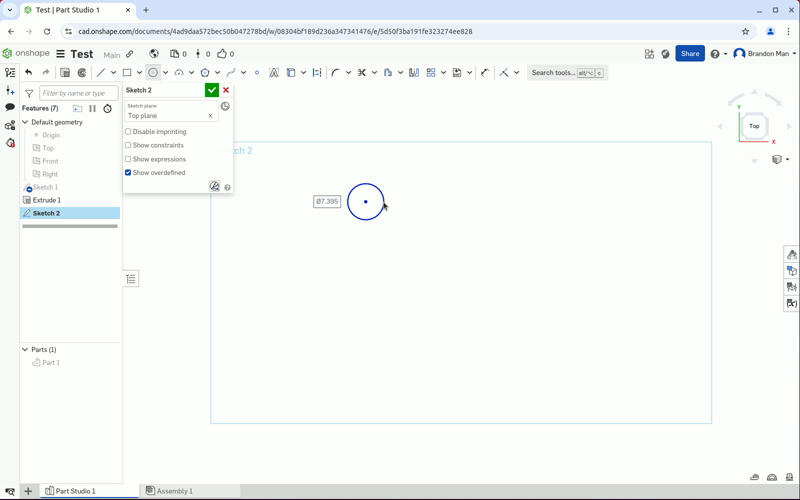
mouse_move(366, 201)
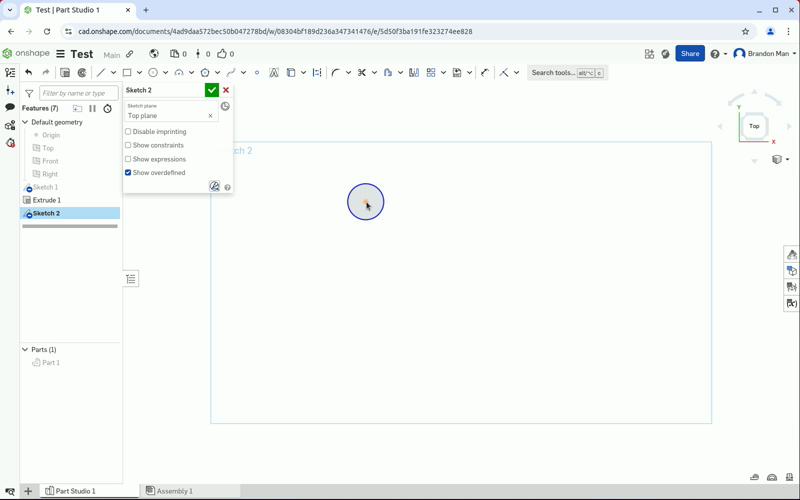
scroll(6)
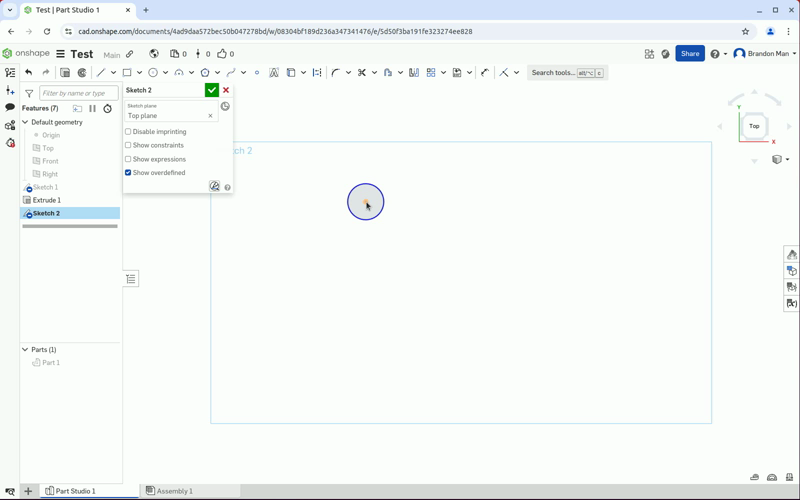
scroll(6)
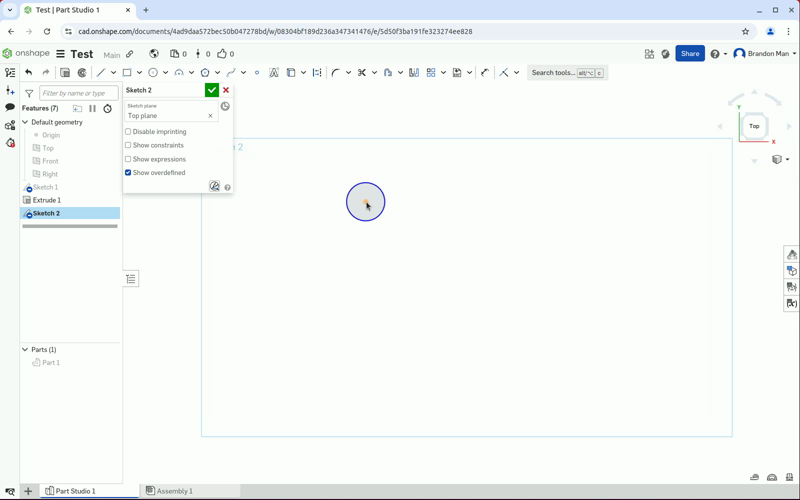
scroll(6)
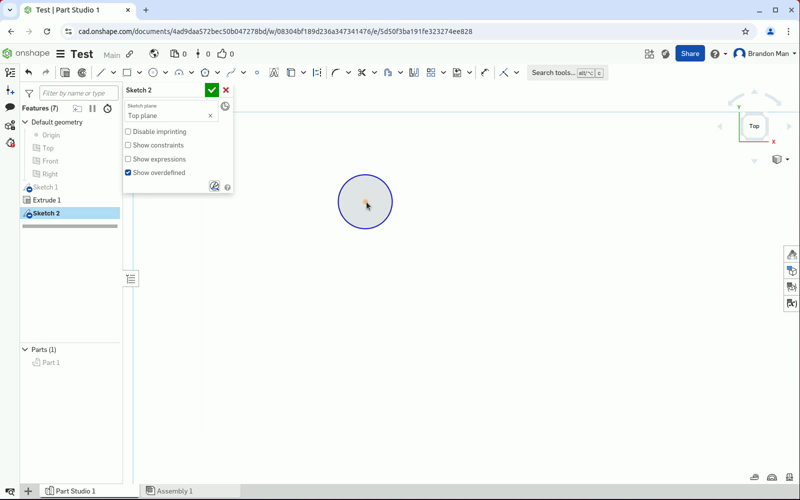
scroll(6)
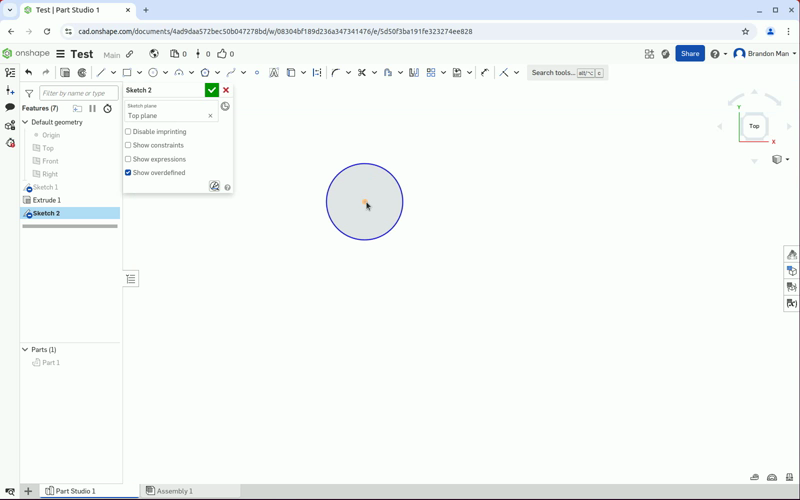
scroll(6)
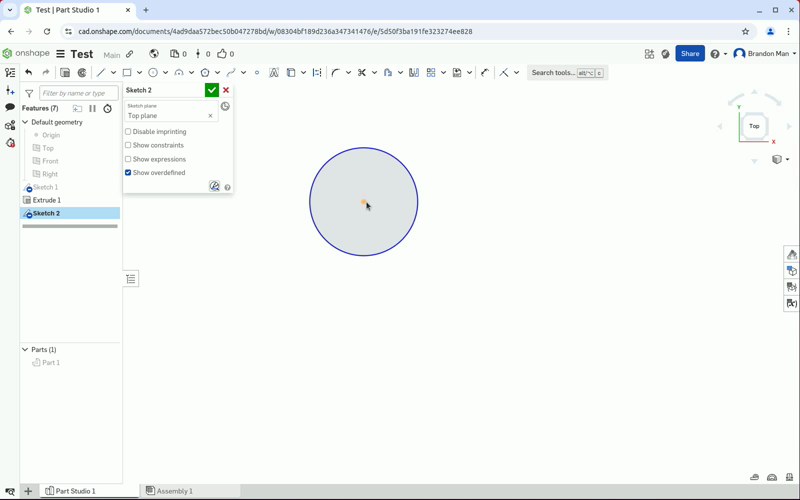
scroll(6)
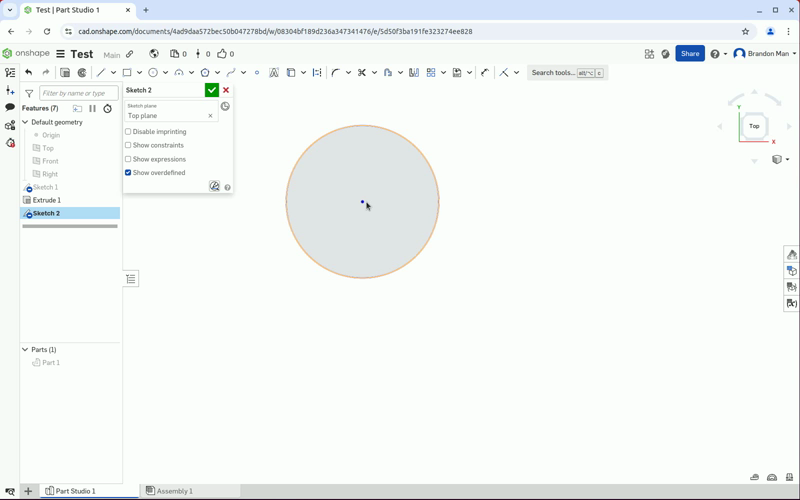
scroll(6)
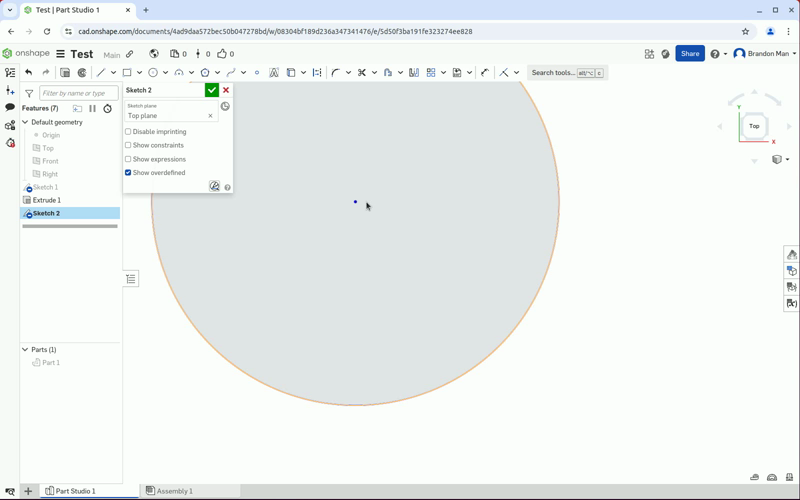
click(366, 201)
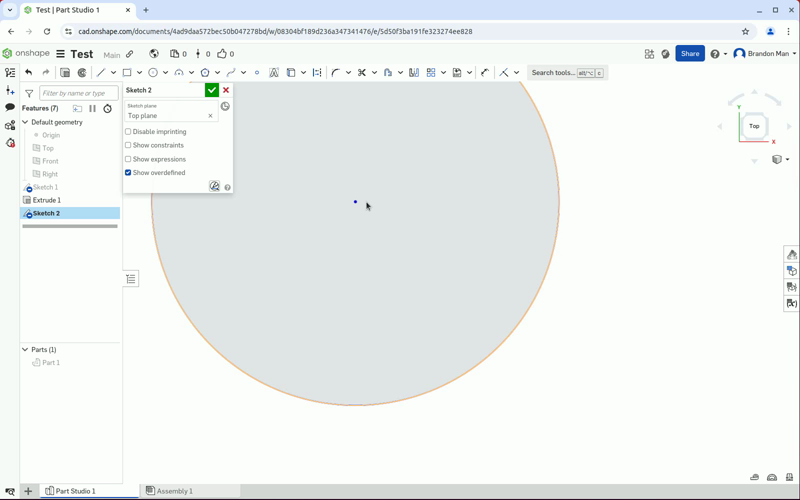
scroll(-6)
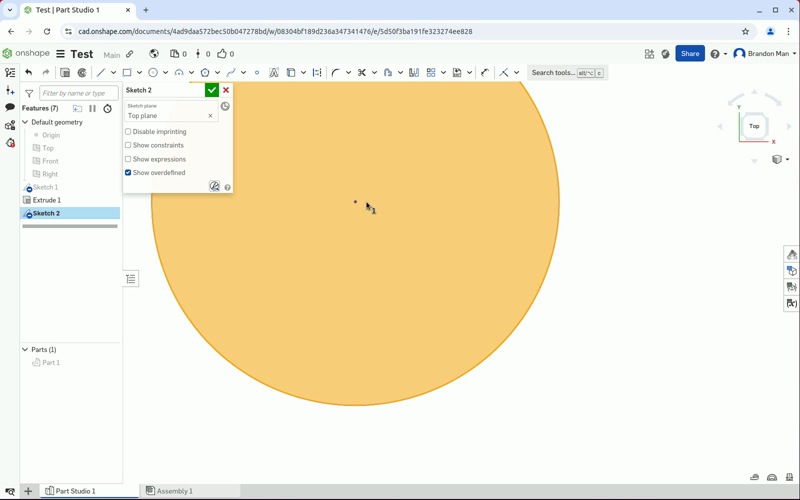
scroll(-6)
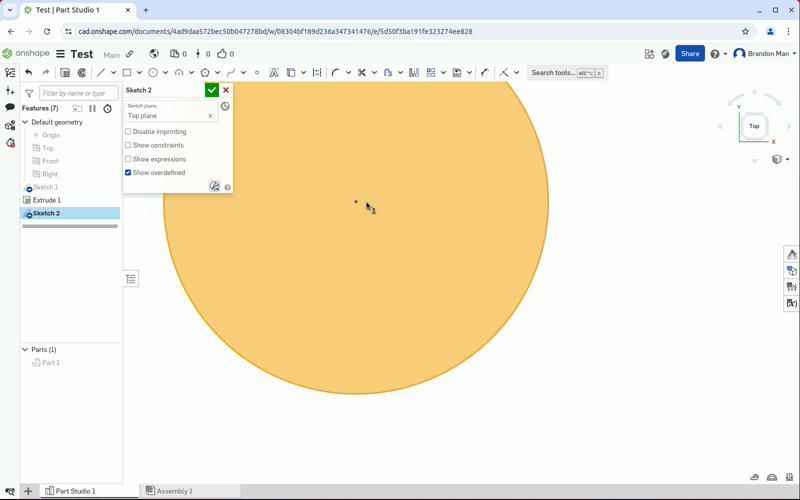
scroll(-6)
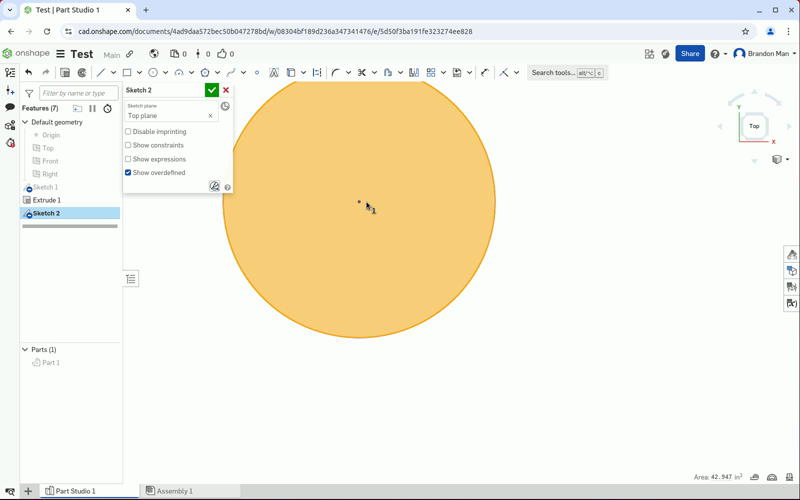
scroll(-6)
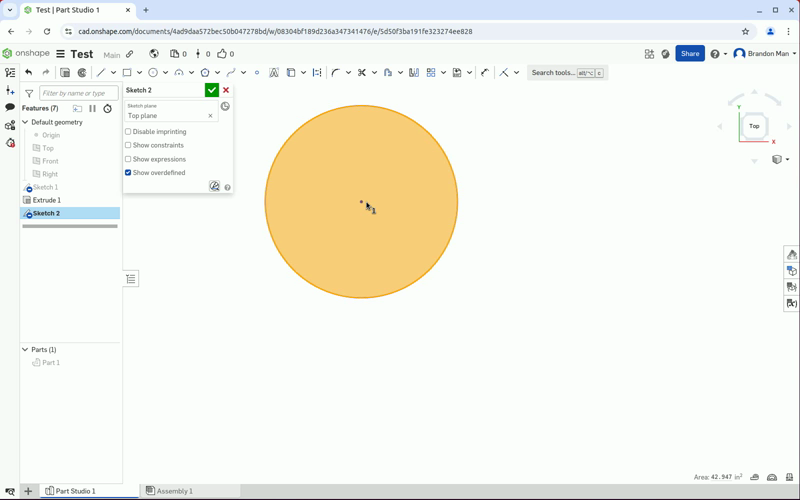
scroll(-6)
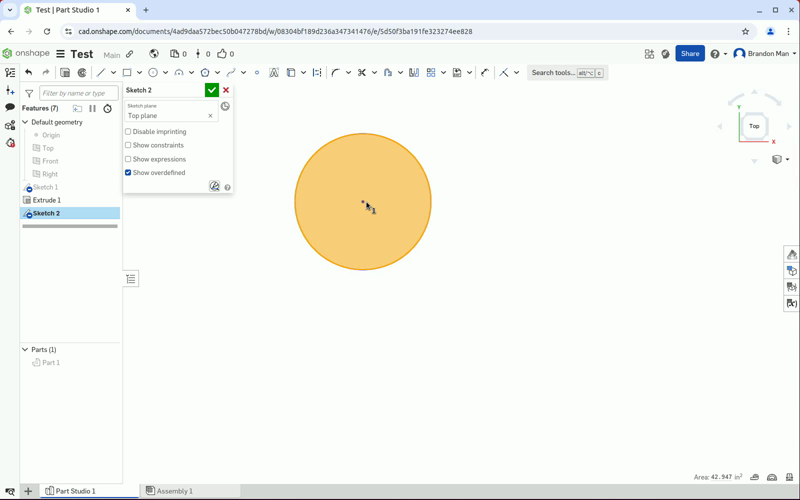
scroll(-6)
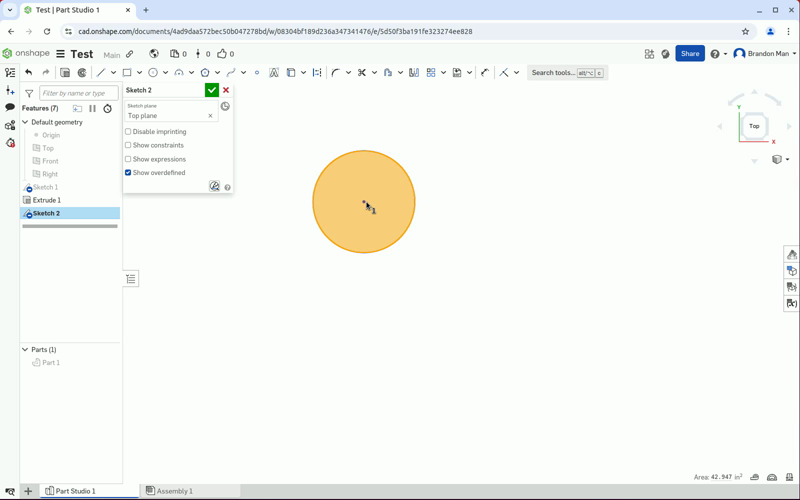
scroll(-6)
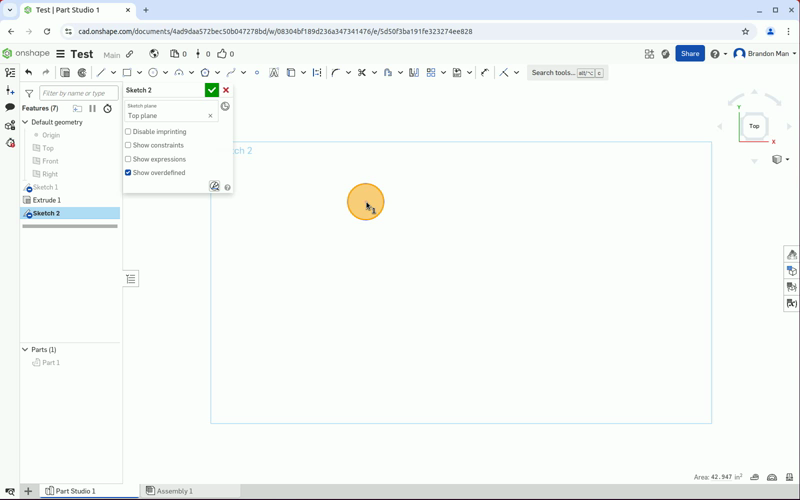
mouse_move(73, 352)
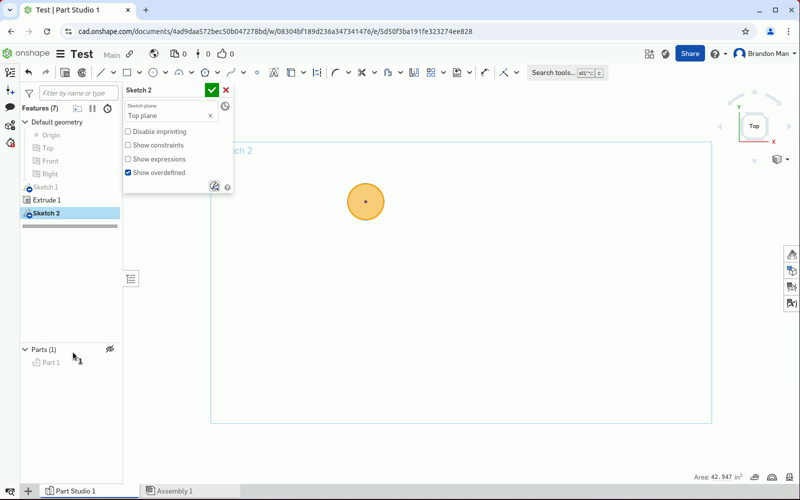
key(shift+y)
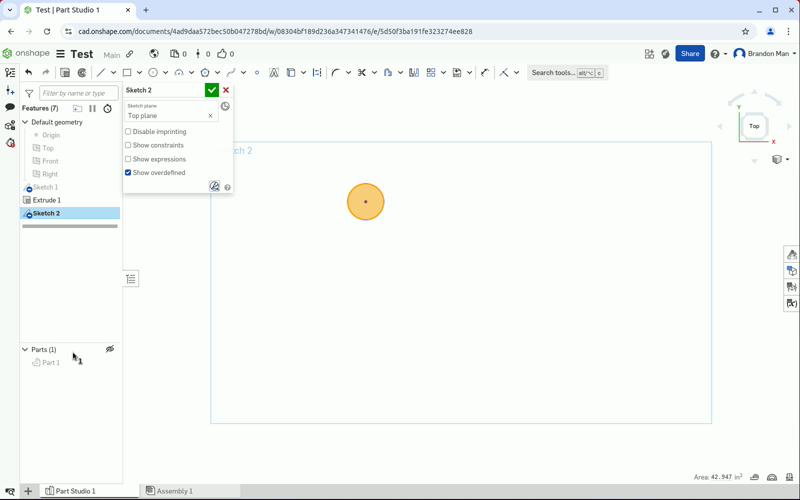
key(shift+e)
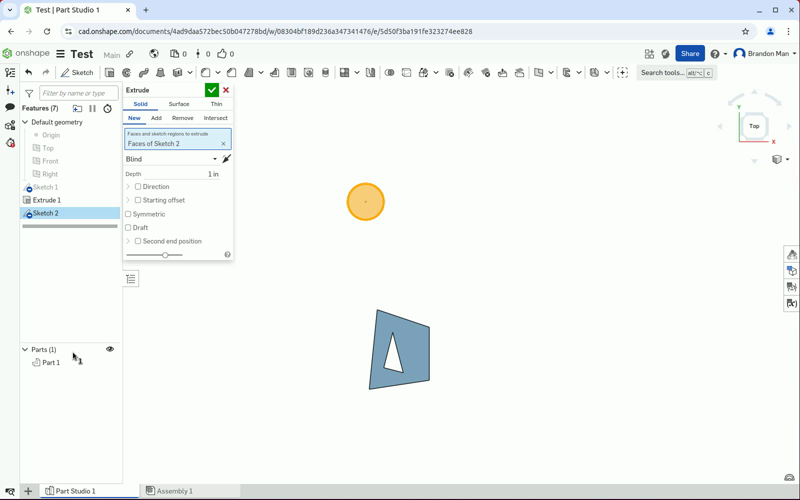
mouse_move(143, 106)
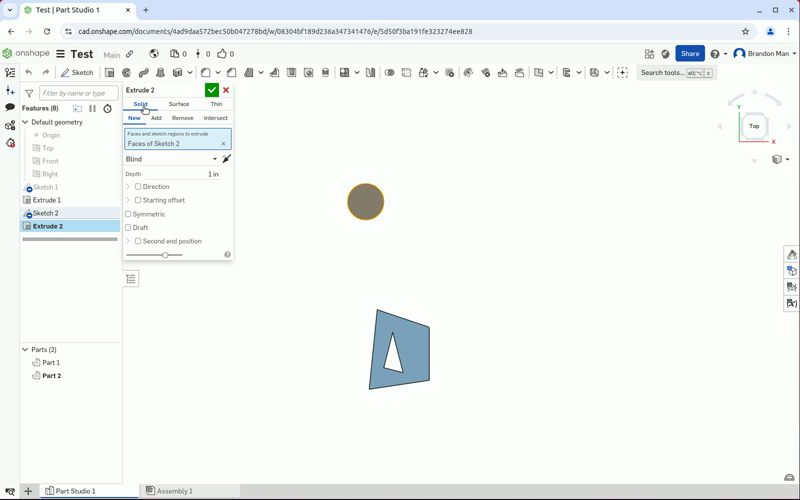
click(143, 106)
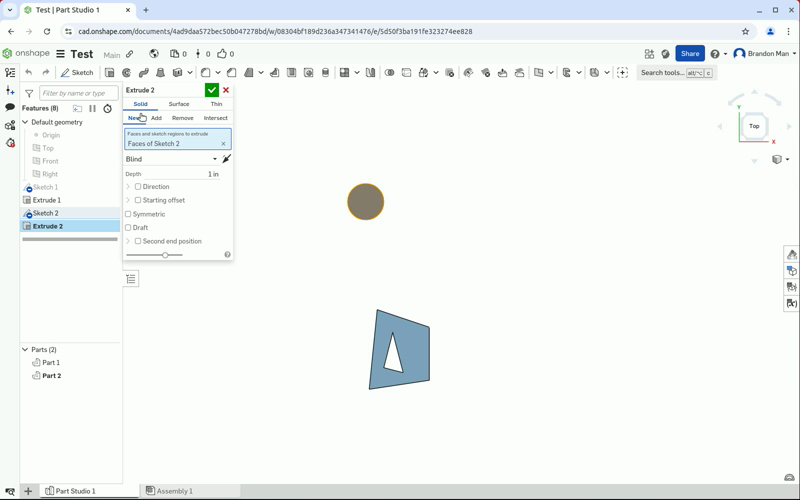
mouse_move(137, 120)
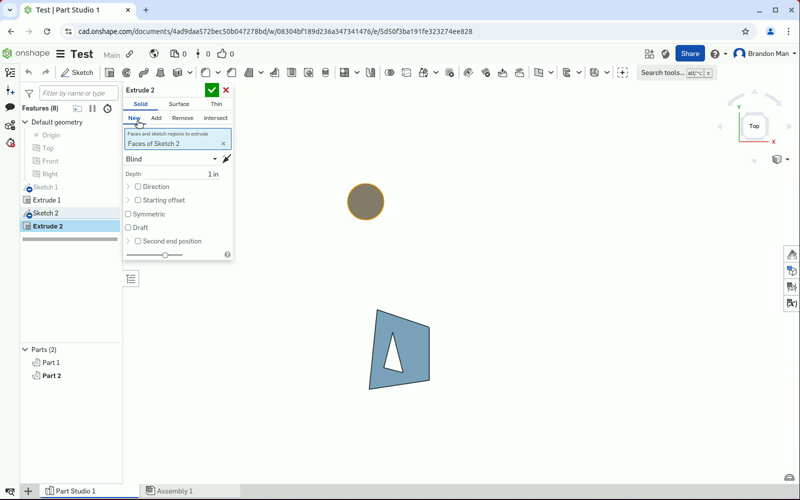
click(137, 120)
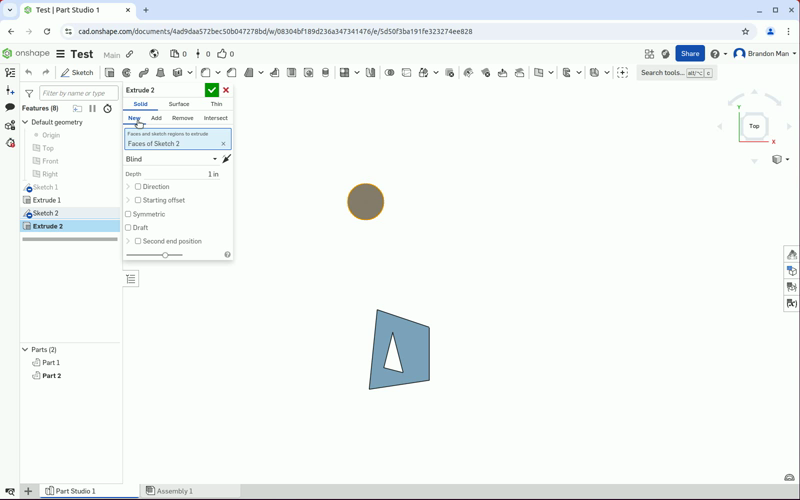
key(tab, 4)
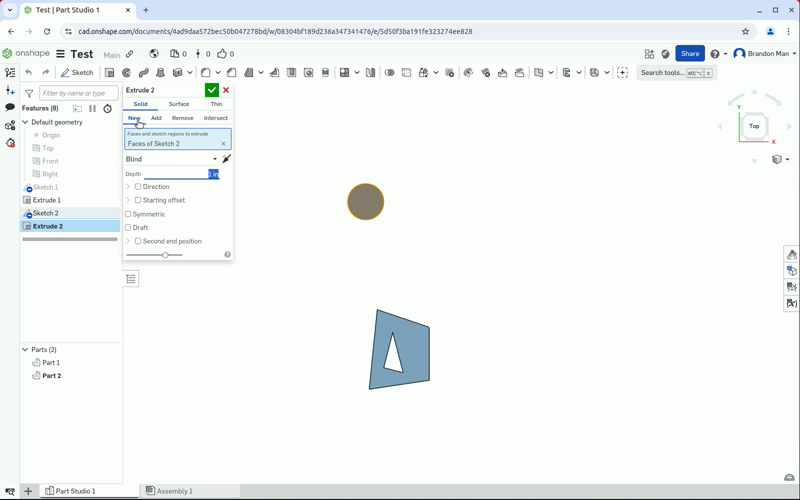
text(7.943)
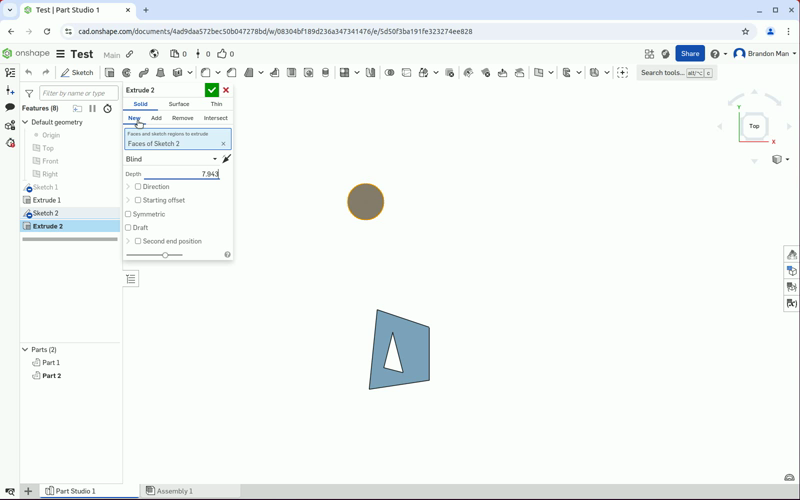
key(enter)
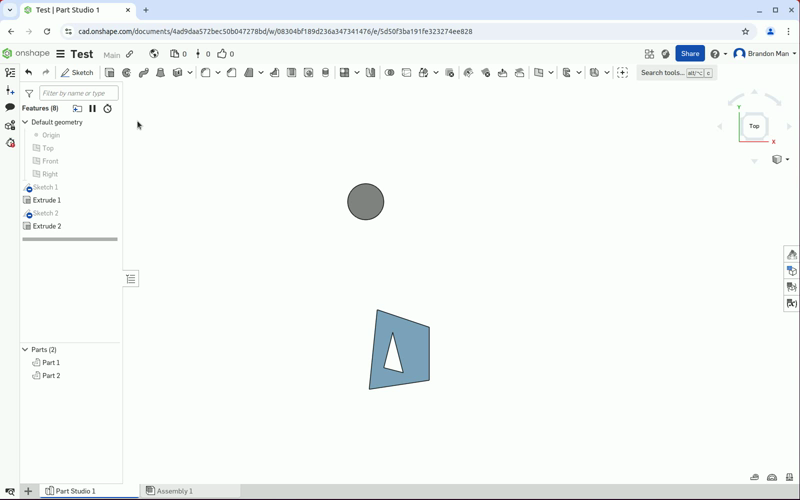
key(shift+h)
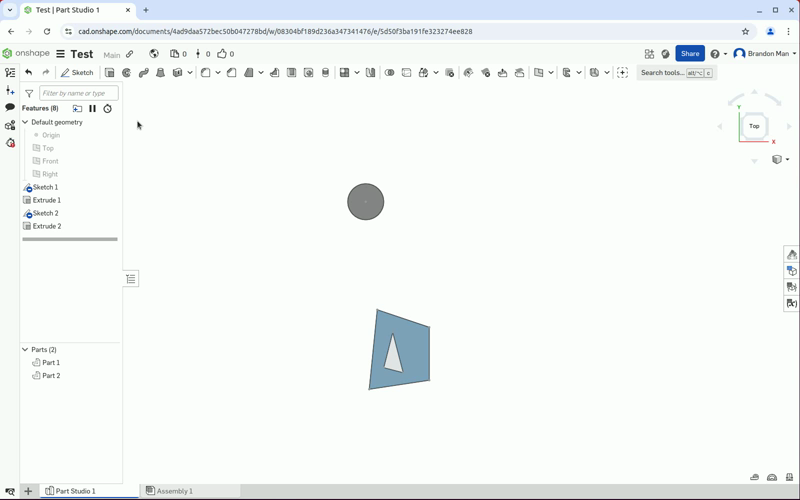
key(shift+h)
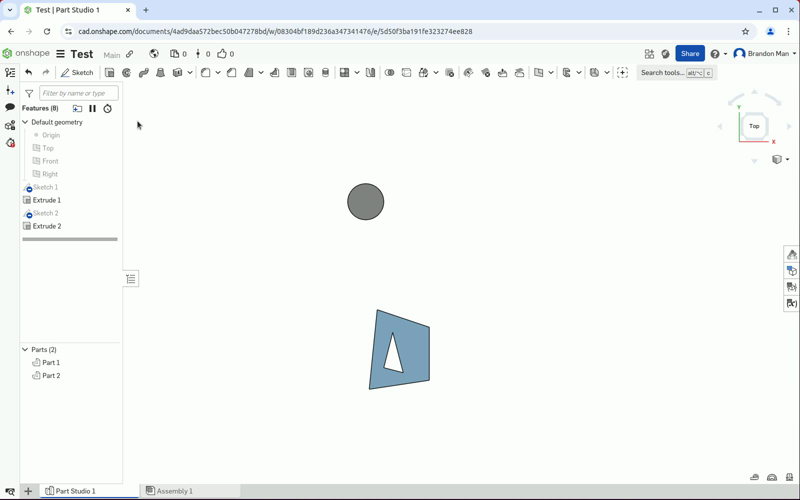
mouse_move(73, 189)
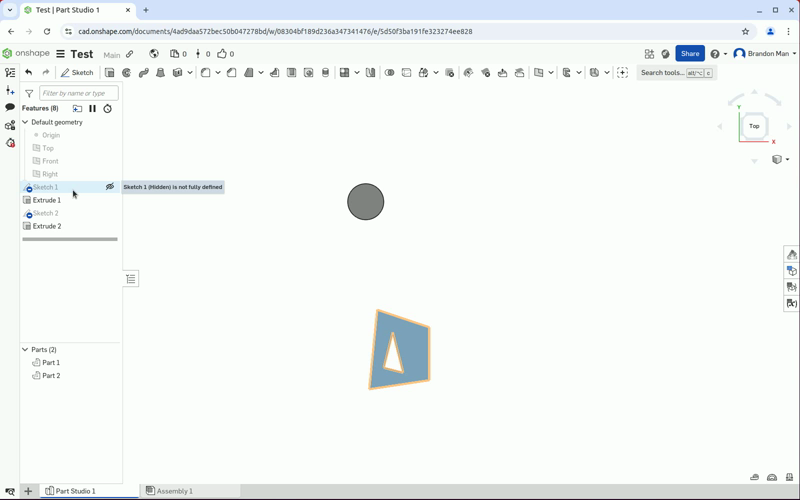
click(73, 189)
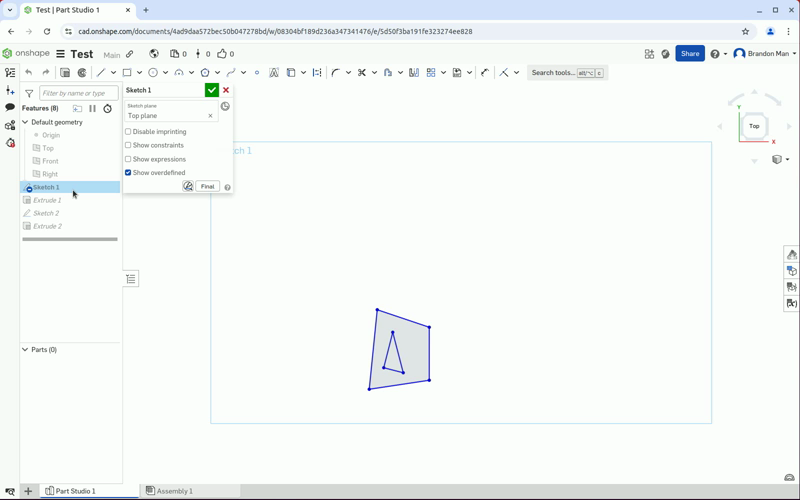
mouse_move(229, 92)
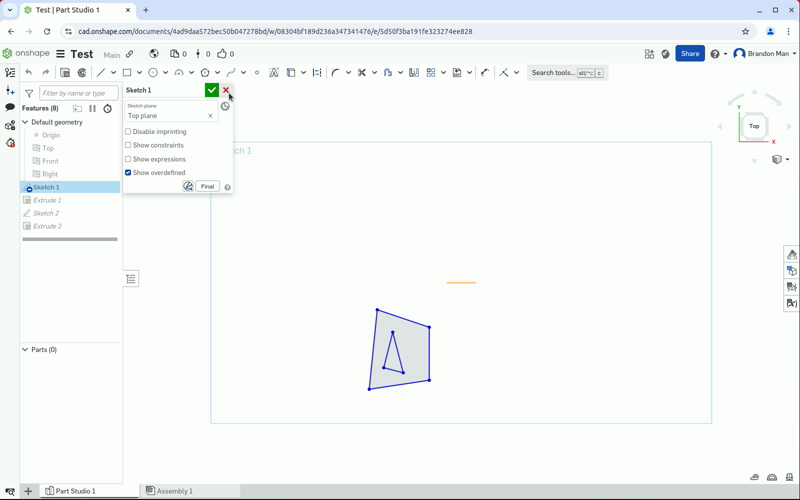
click(229, 92)
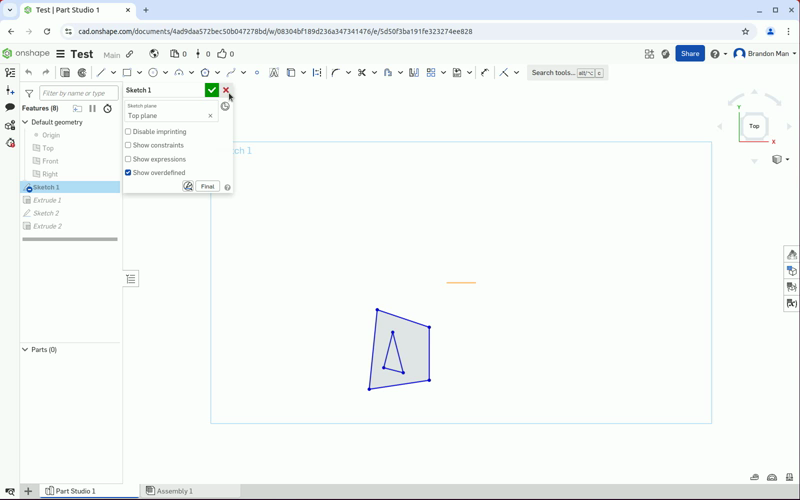
key(shift+s)
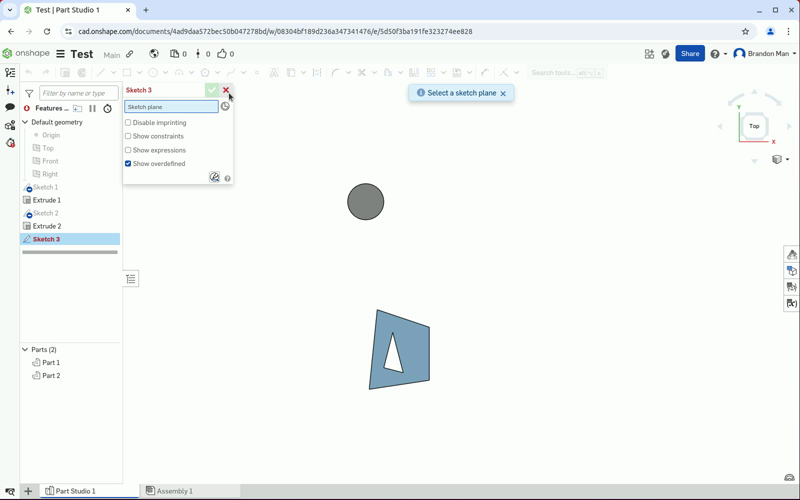
mouse_move(73, 150)
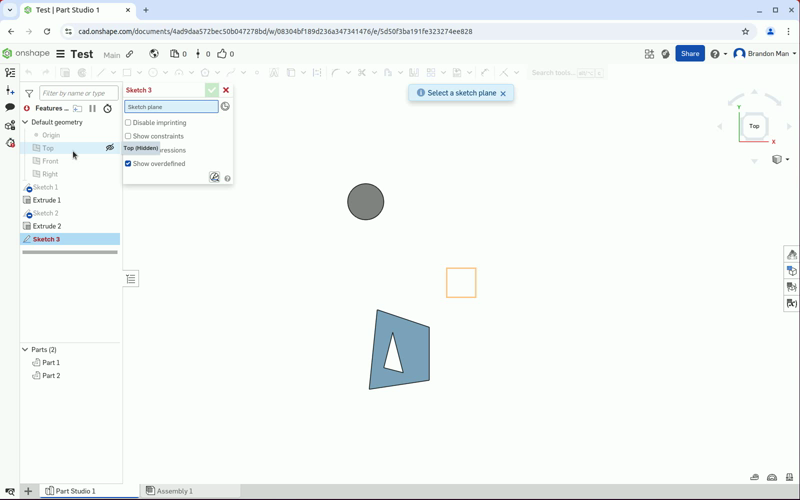
click(73, 150)
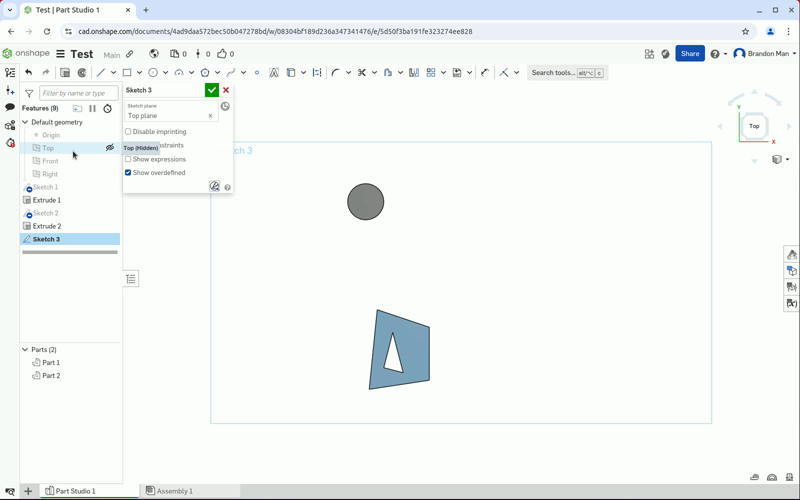
mouse_move(73, 352)
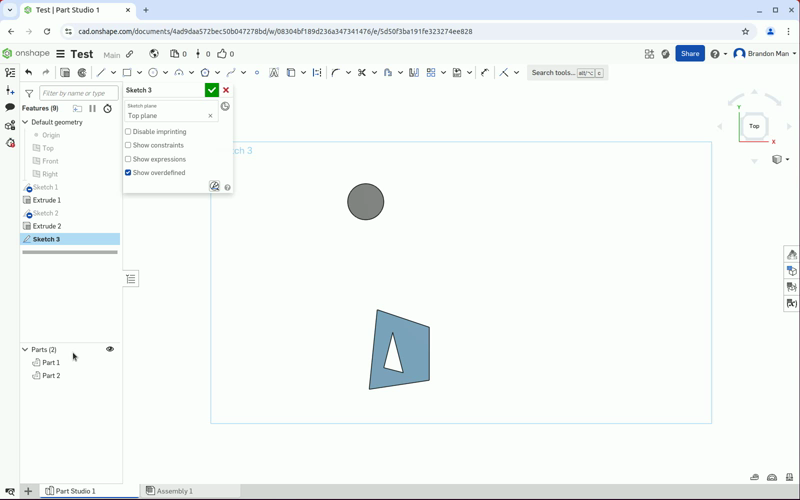
key(y)
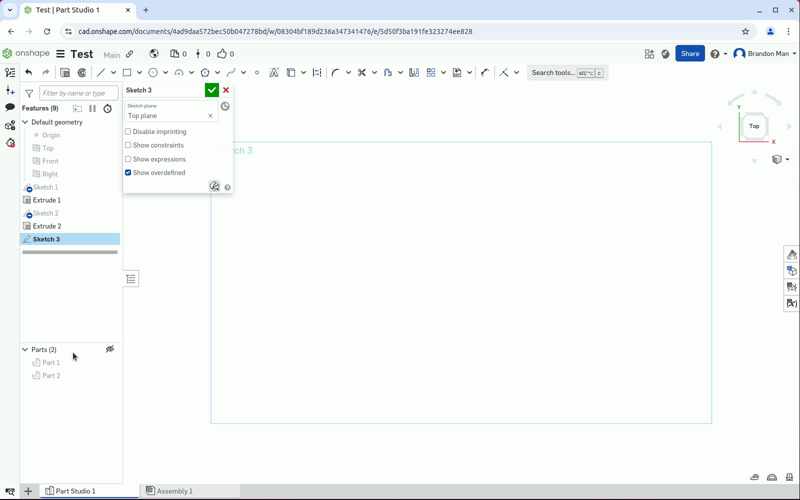
key(l)
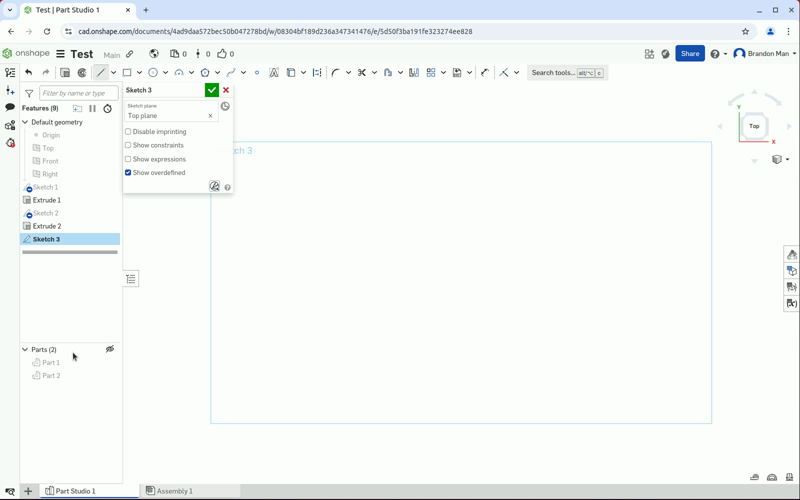
key_down(shift)
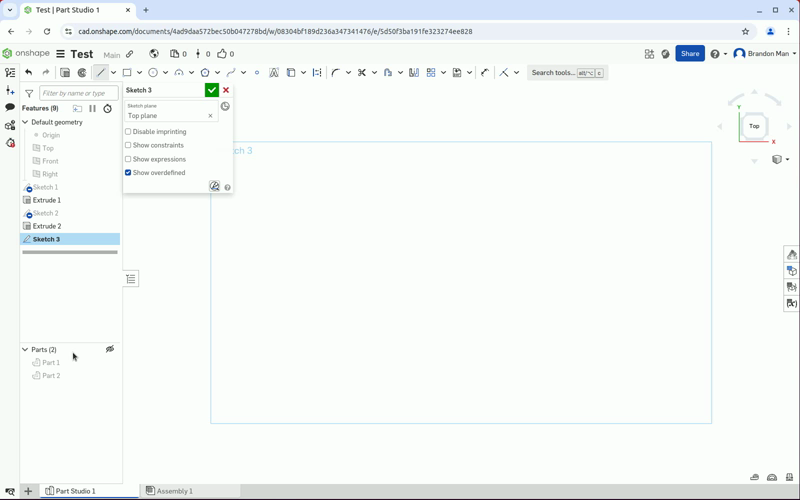
mouse_move(495, 259)
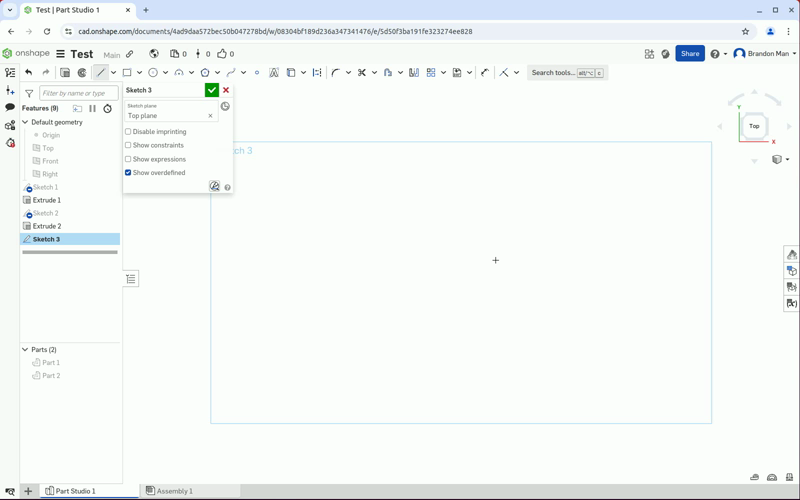
click(495, 259)
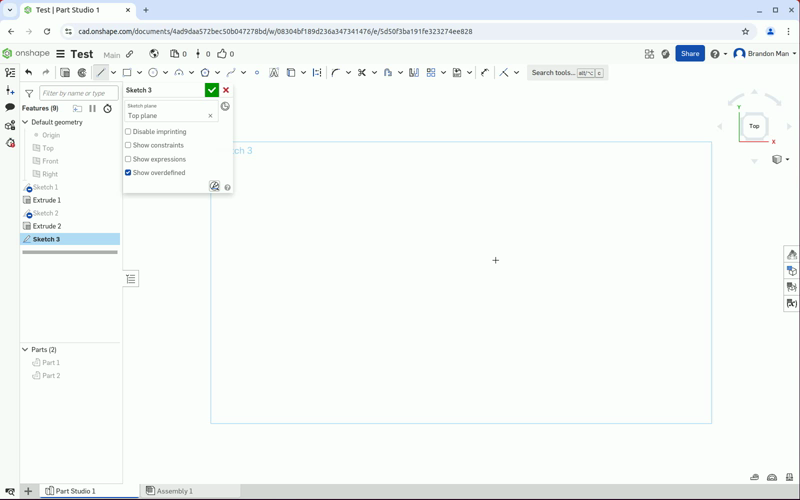
key_up(shift)
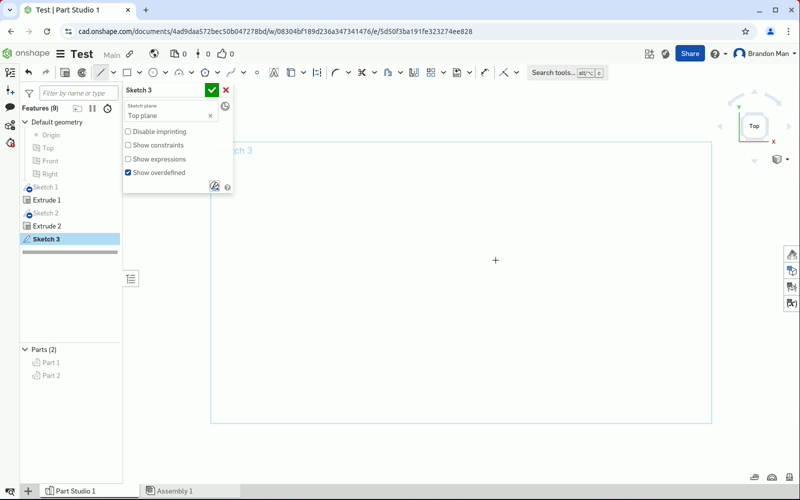
key_down(shift)
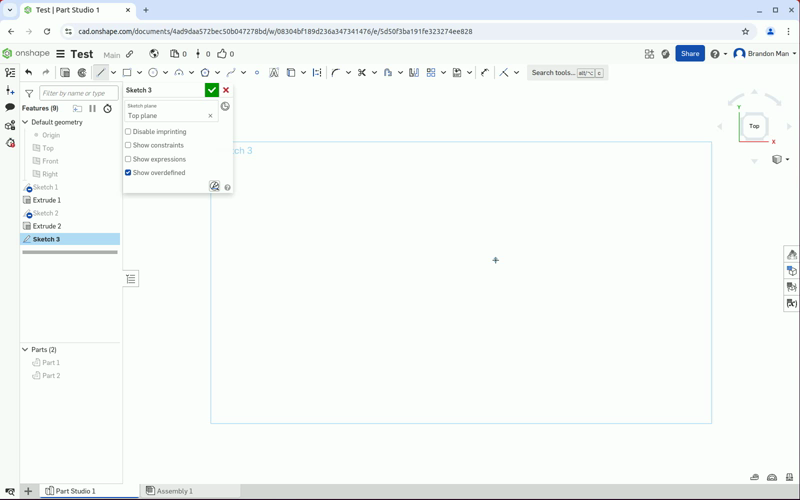
mouse_move(525, 259)
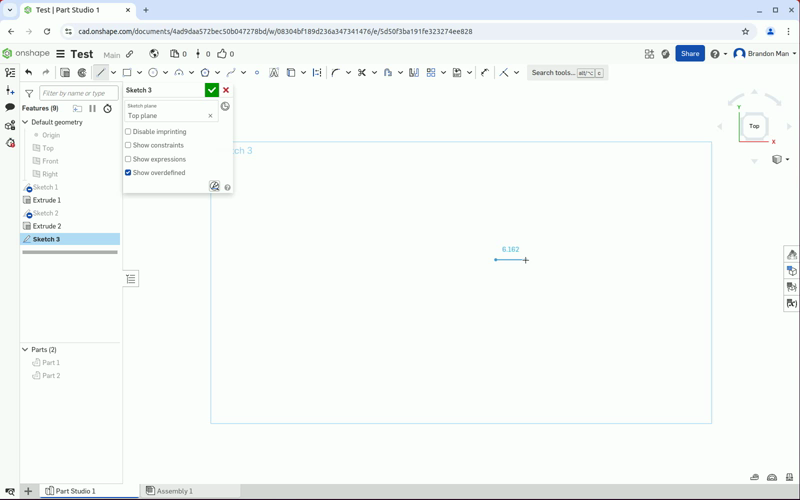
mouse_move(552, 259)
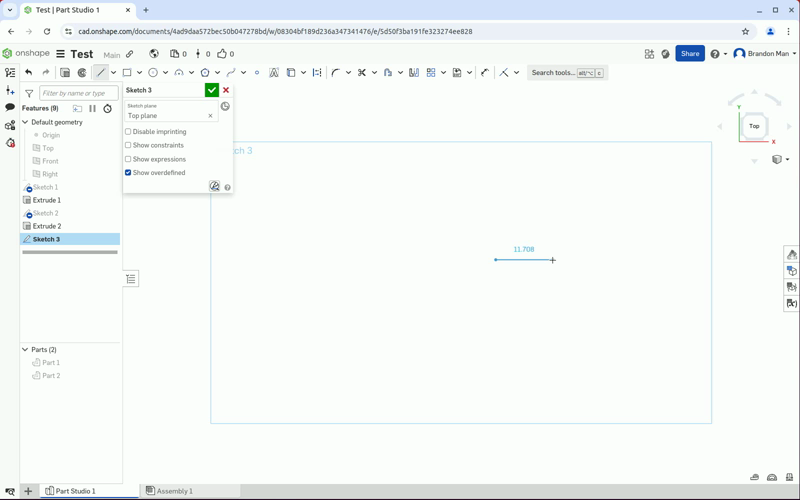
click(552, 259)
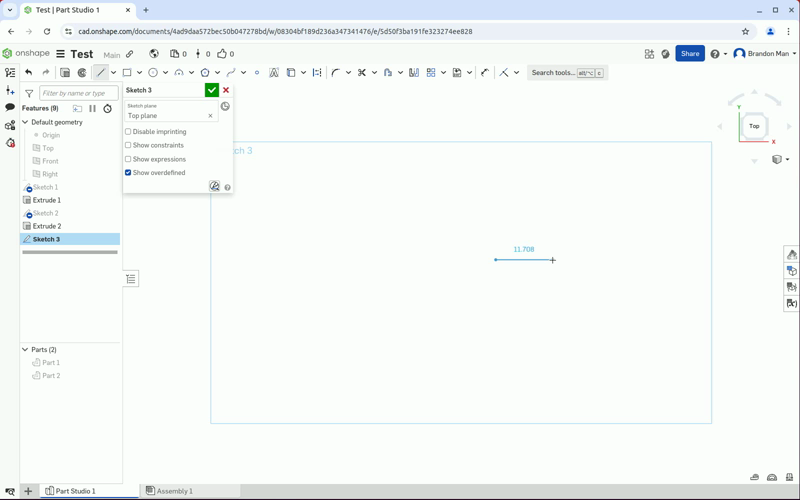
key_up(shift)
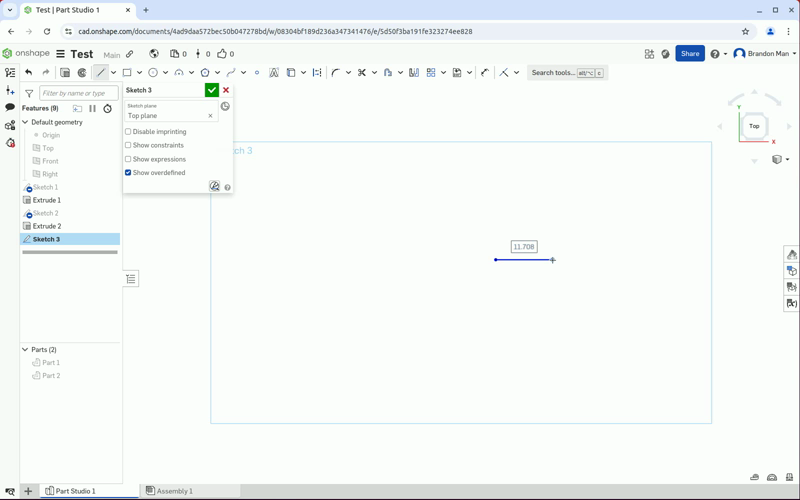
key_down(shift)
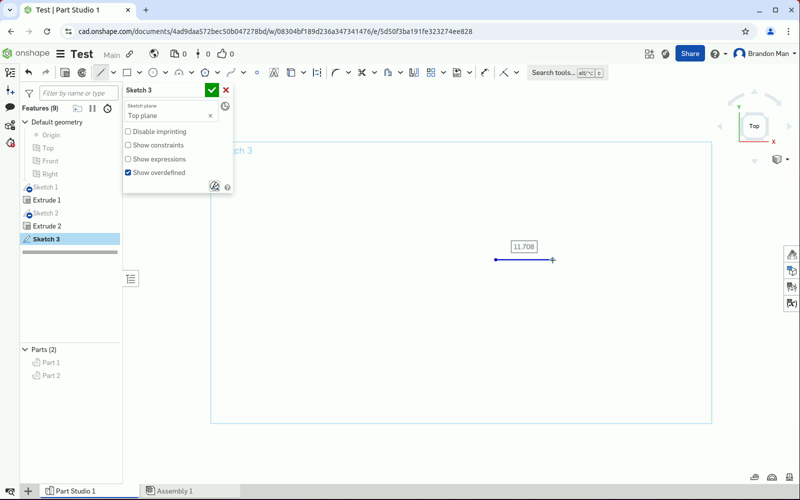
mouse_move(582, 259)
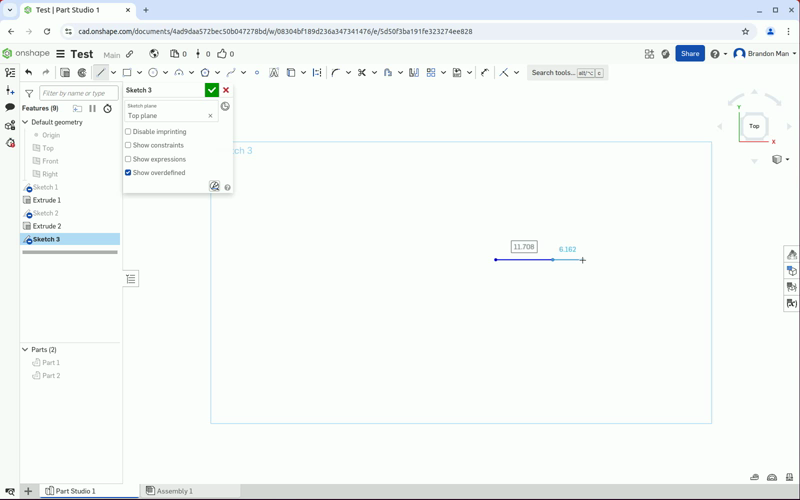
mouse_move(552, 225)
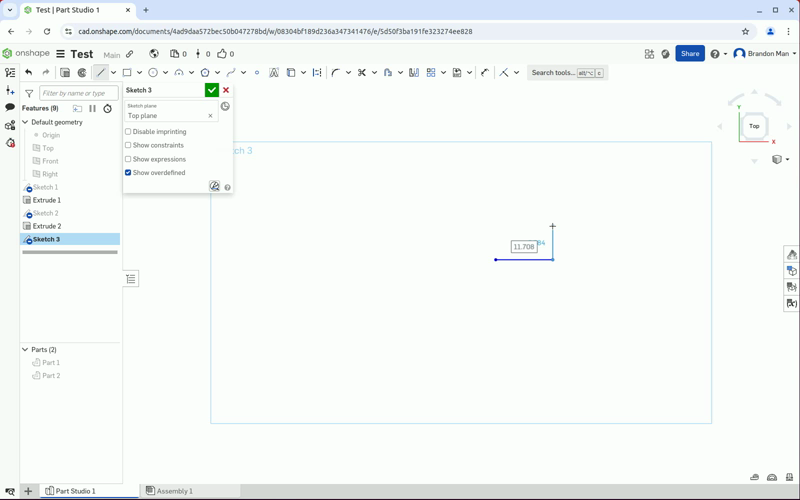
click(552, 225)
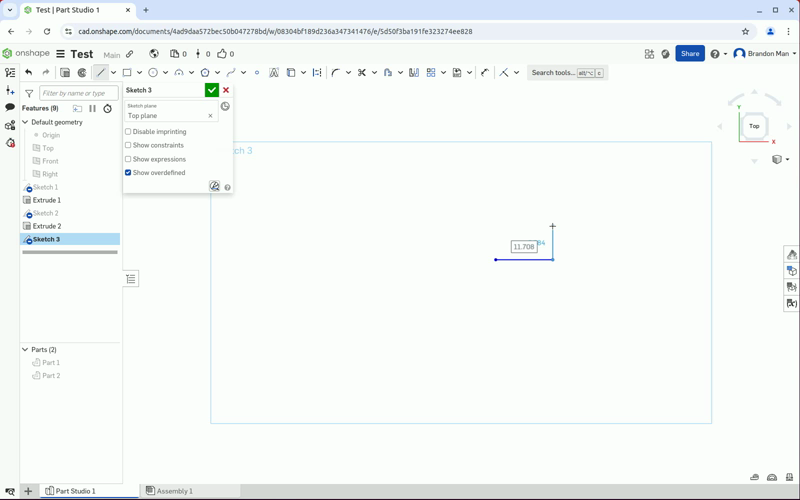
key_up(shift)
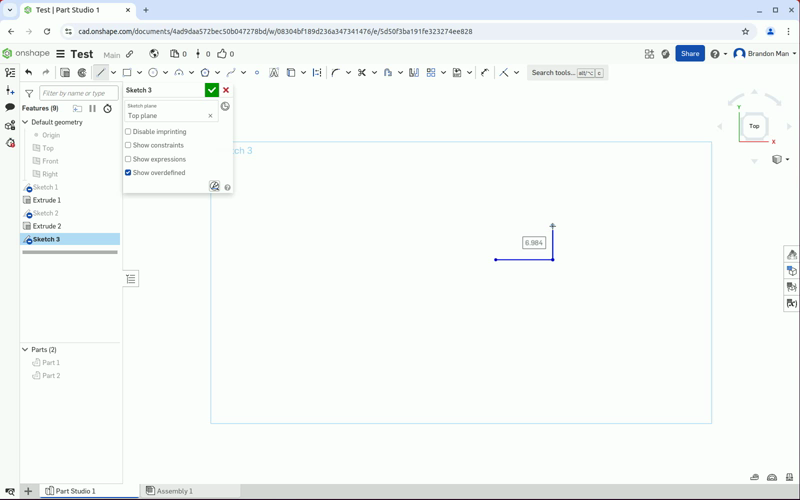
key_down(shift)
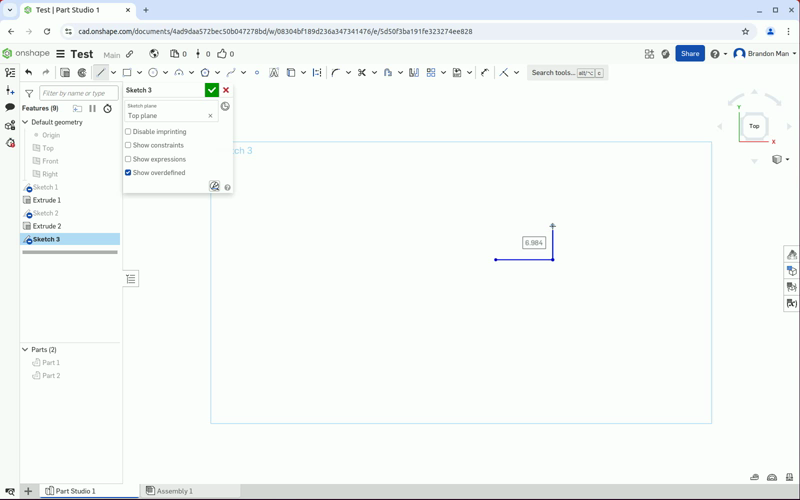
mouse_move(582, 225)
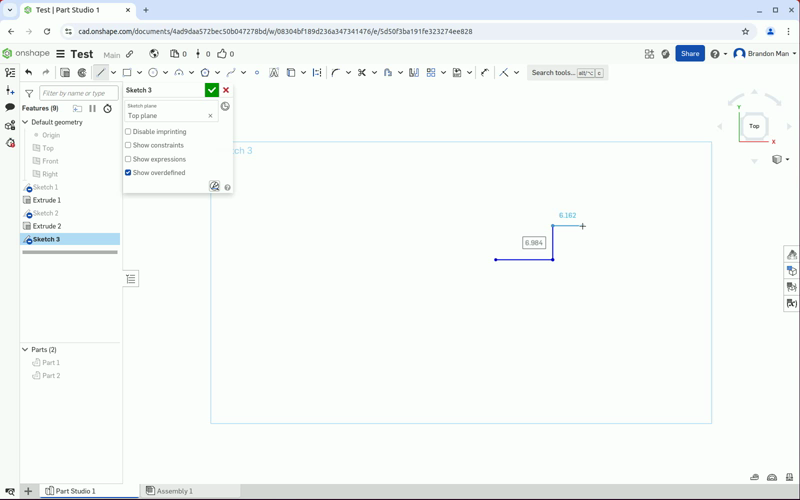
mouse_move(495, 225)
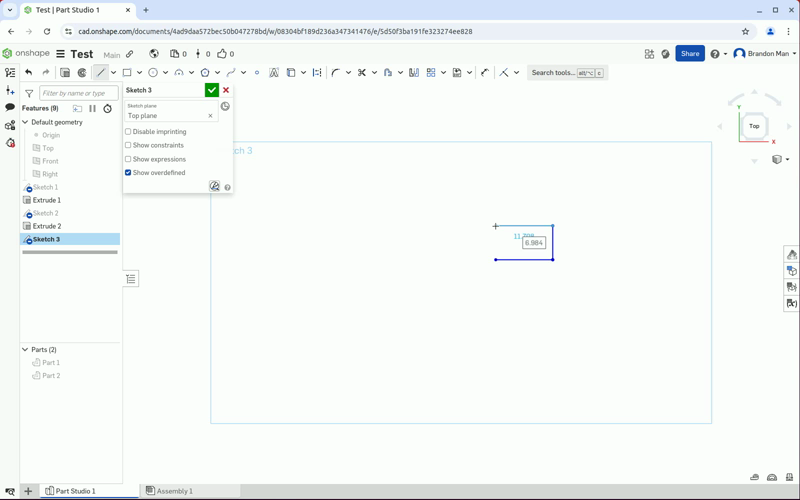
click(495, 225)
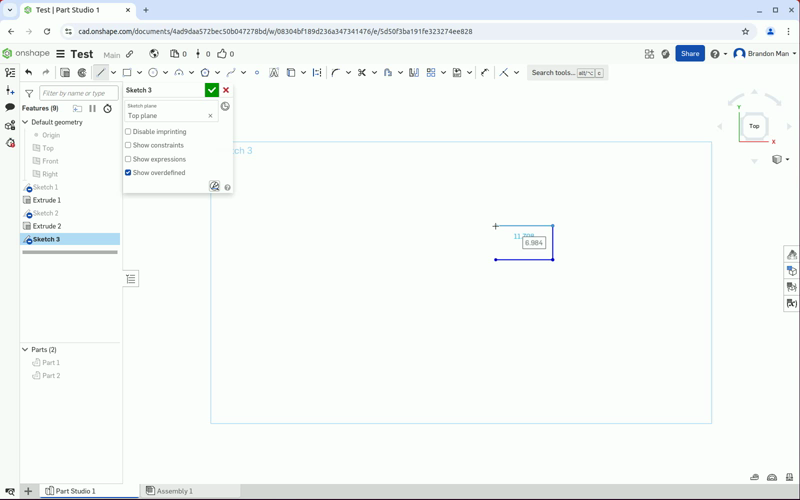
key_up(shift)
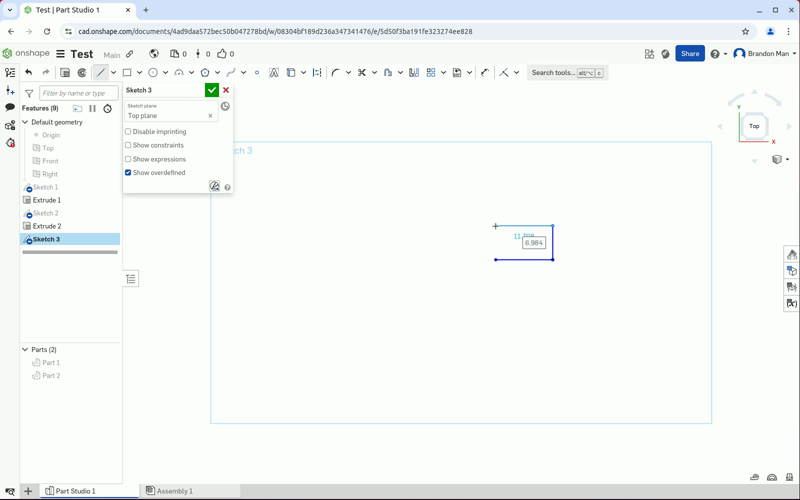
mouse_move(525, 225)
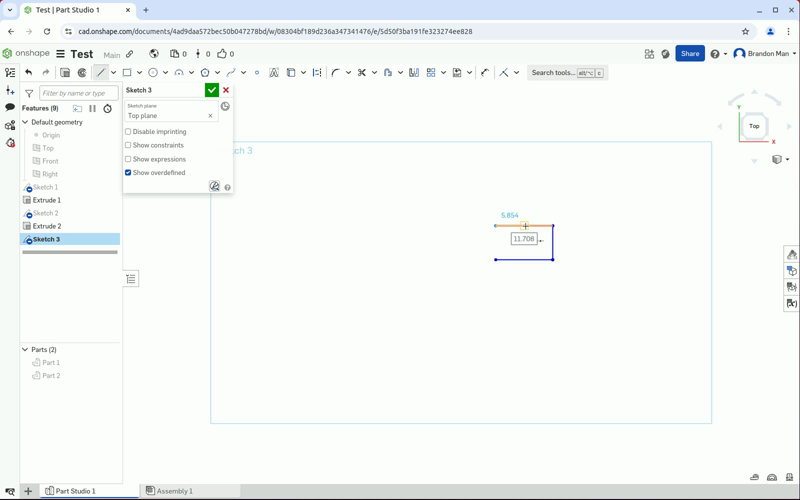
key_down(shift)
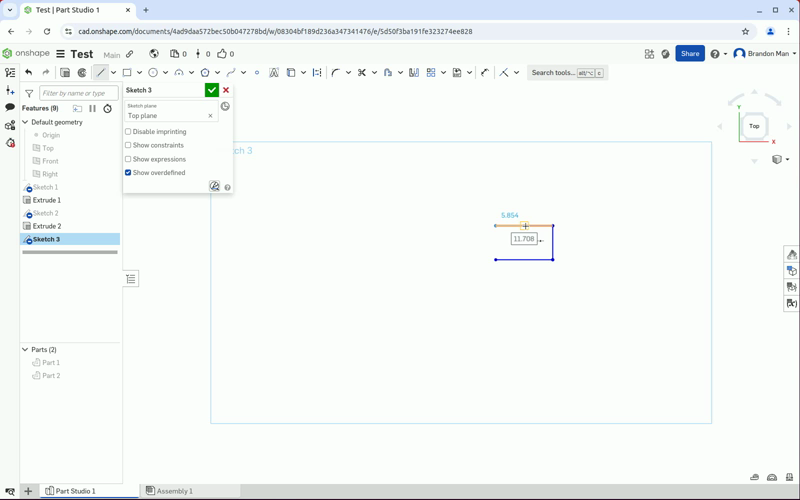
mouse_move(495, 259)
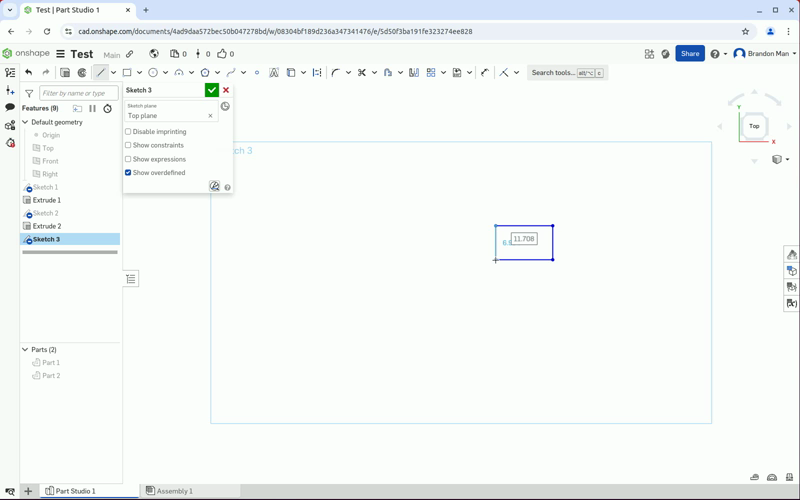
key_up(shift)
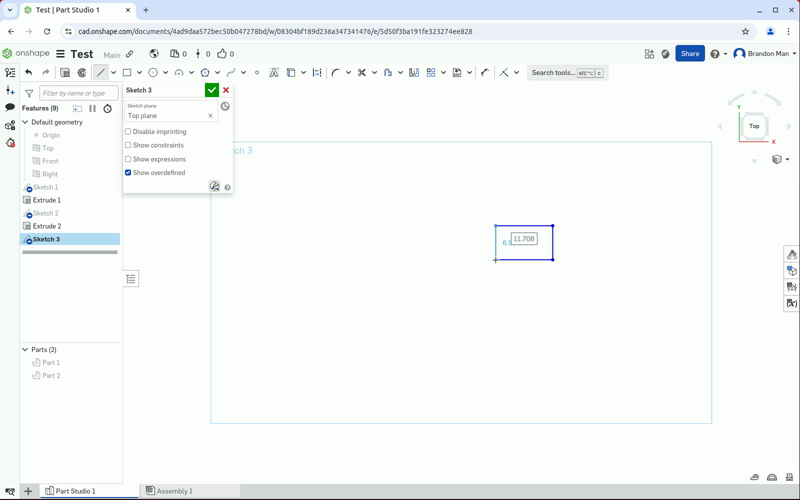
click(495, 259)
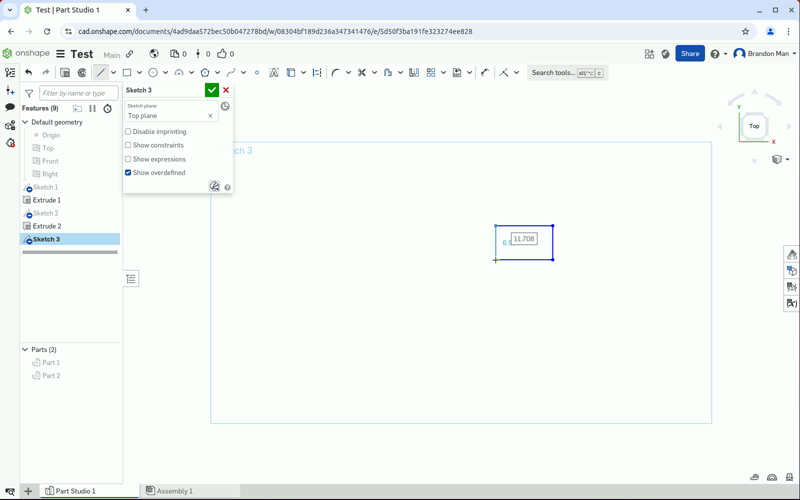
key(esc)
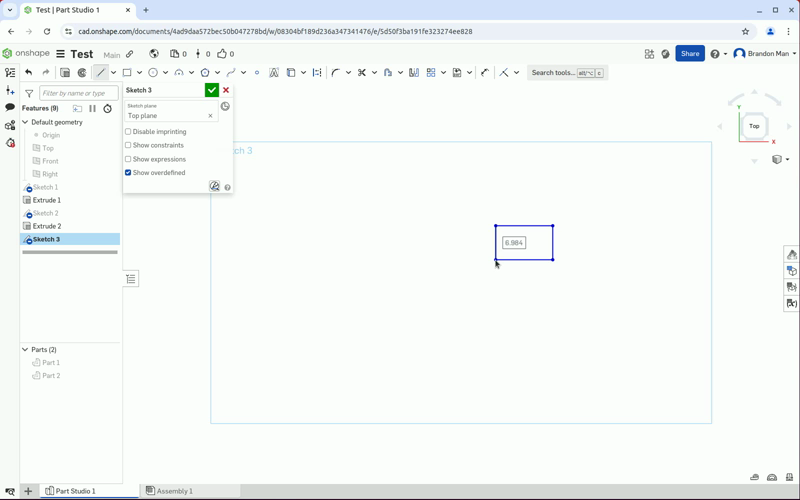
mouse_move(508, 238)
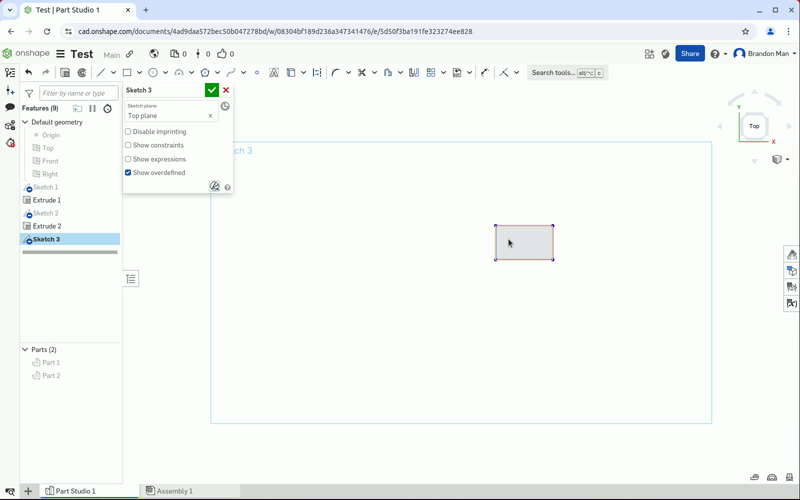
click(508, 238)
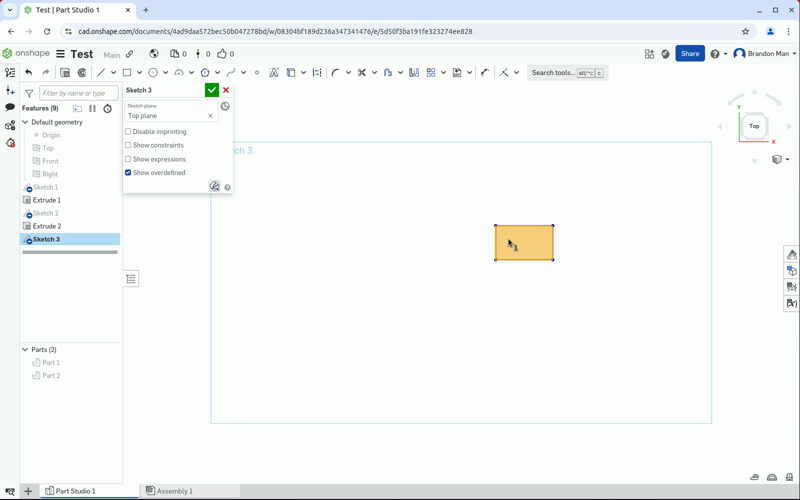
mouse_move(73, 352)
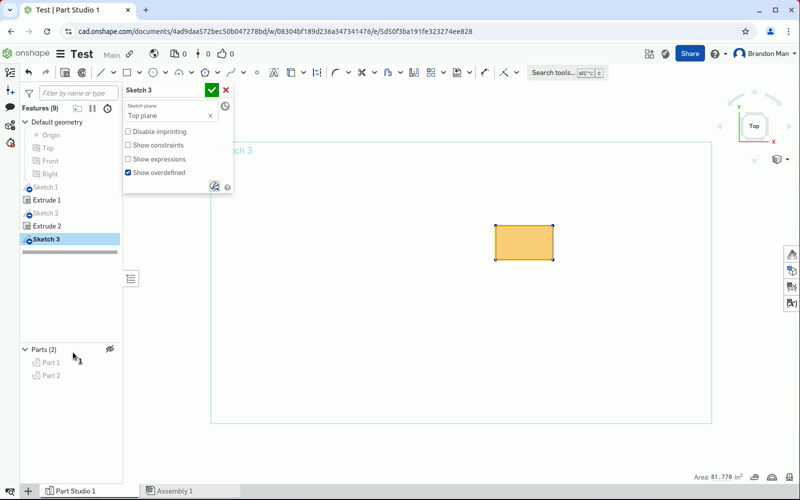
key(shift+y)
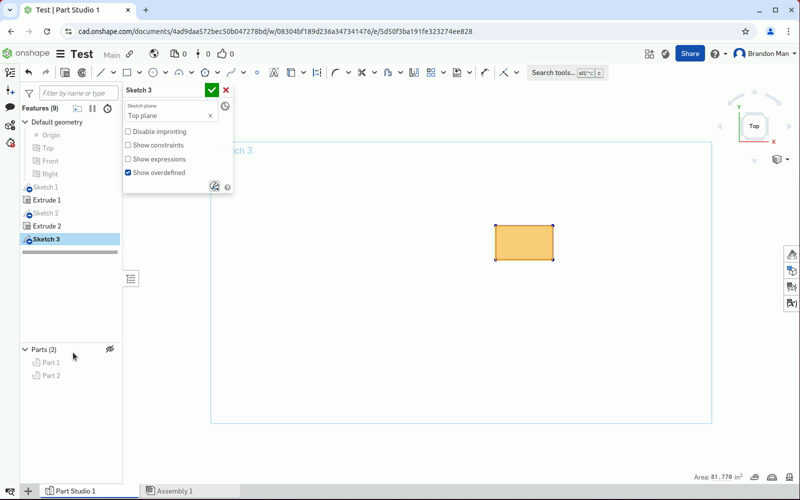
key(shift+e)
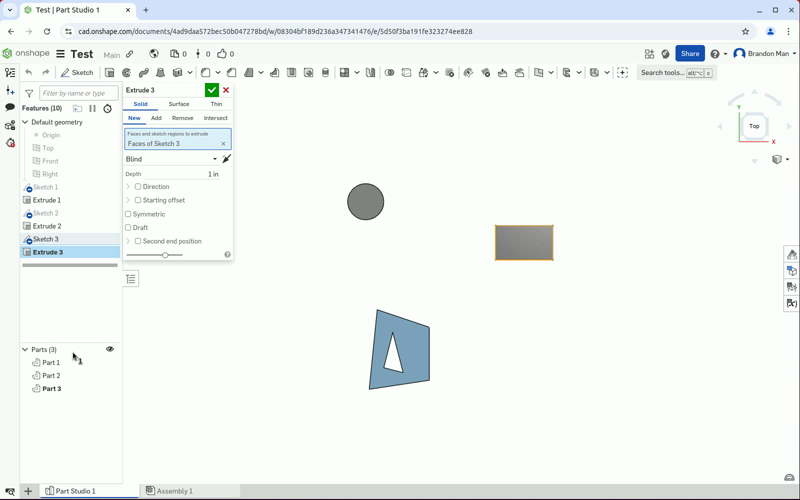
mouse_move(143, 106)
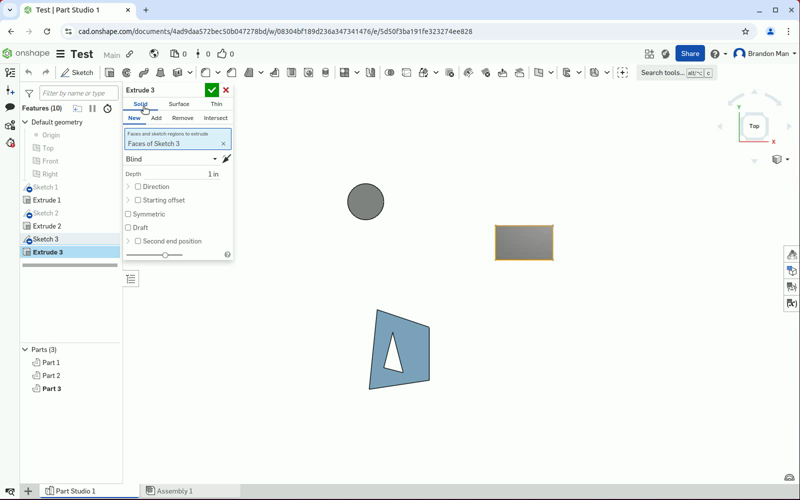
click(143, 106)
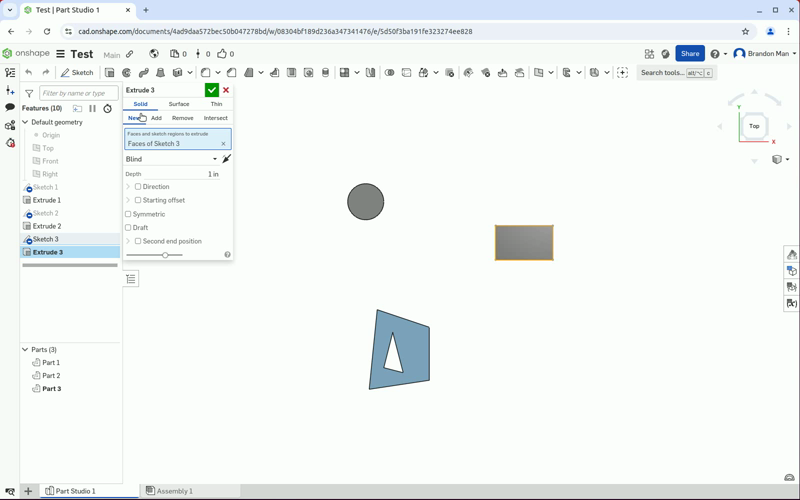
mouse_move(137, 120)
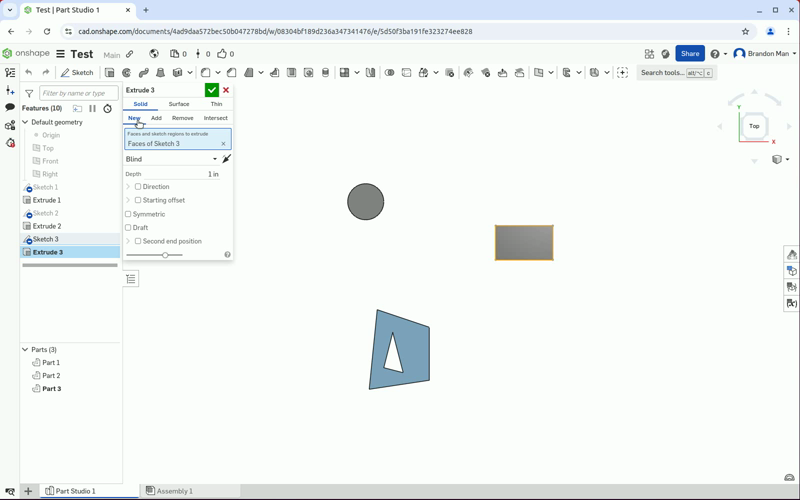
click(137, 120)
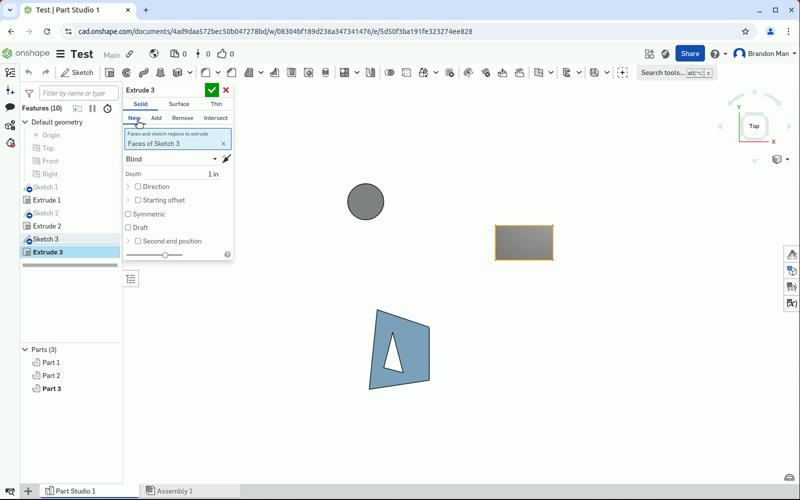
key(tab, 4)
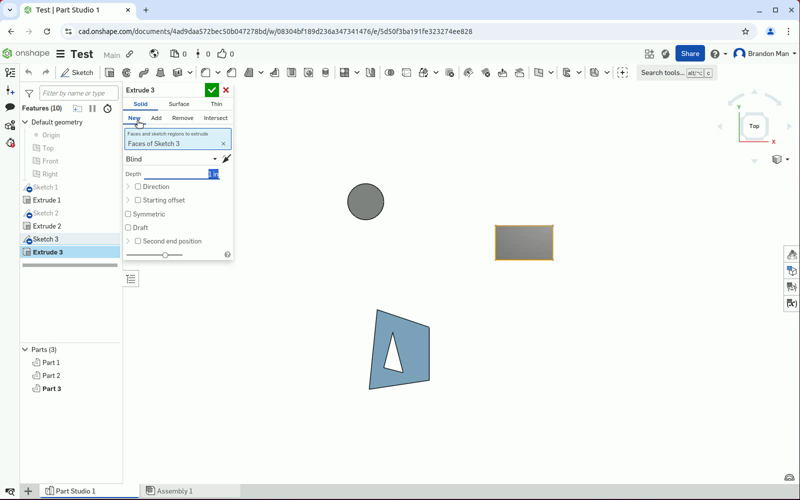
text(7.943)
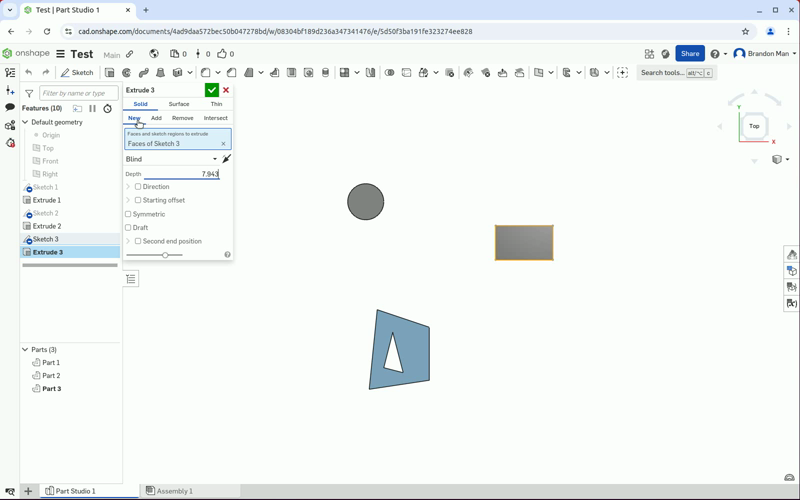
key(enter)
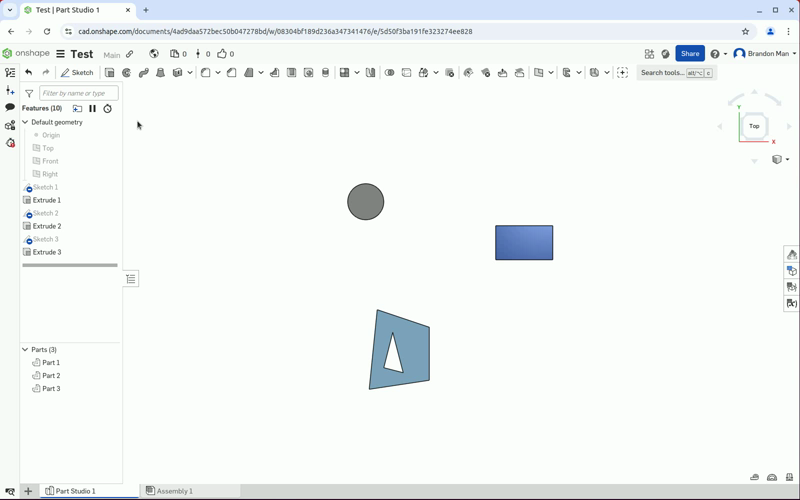
key(shift+h)
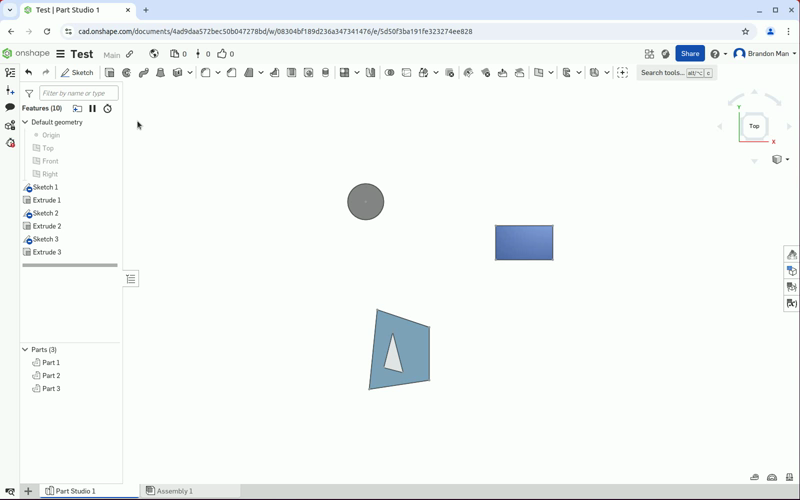
key(shift+h)
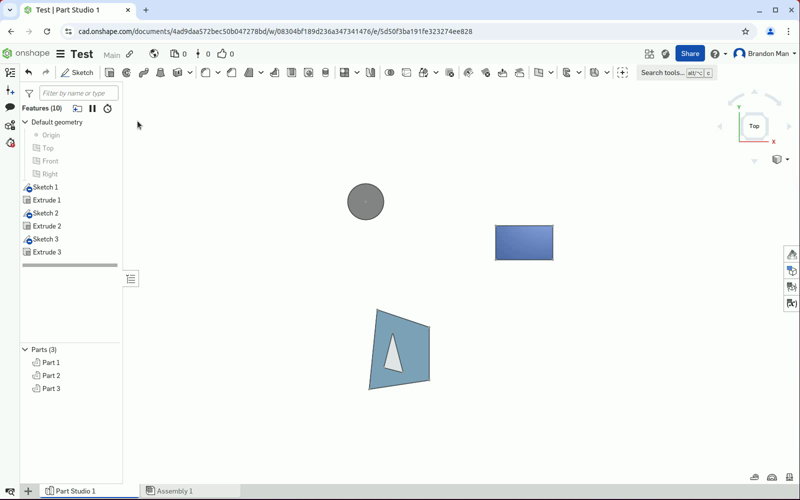
key(shift+7)
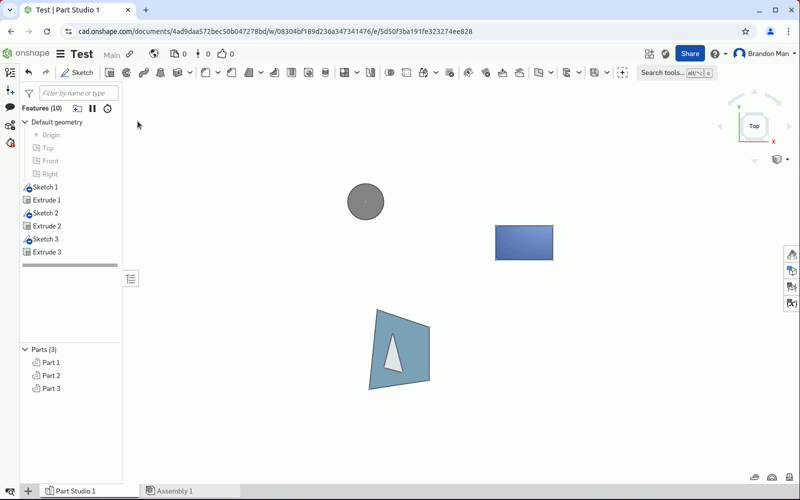
key(up, 3)
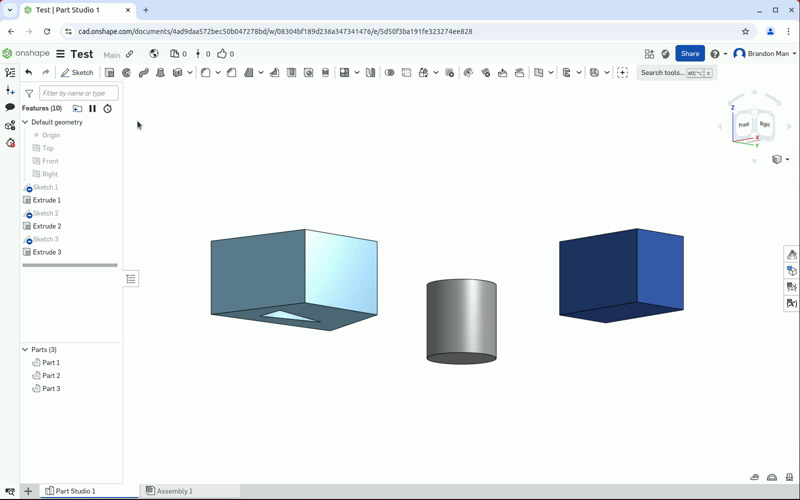
key(left, 3)
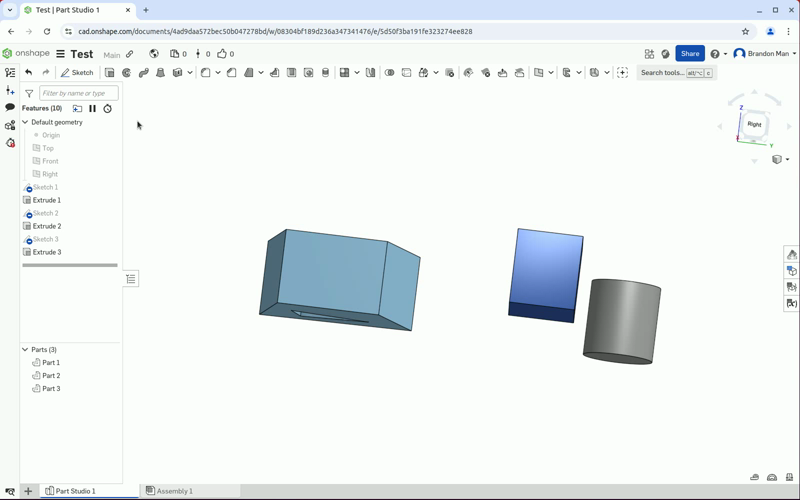
key(right, 3)
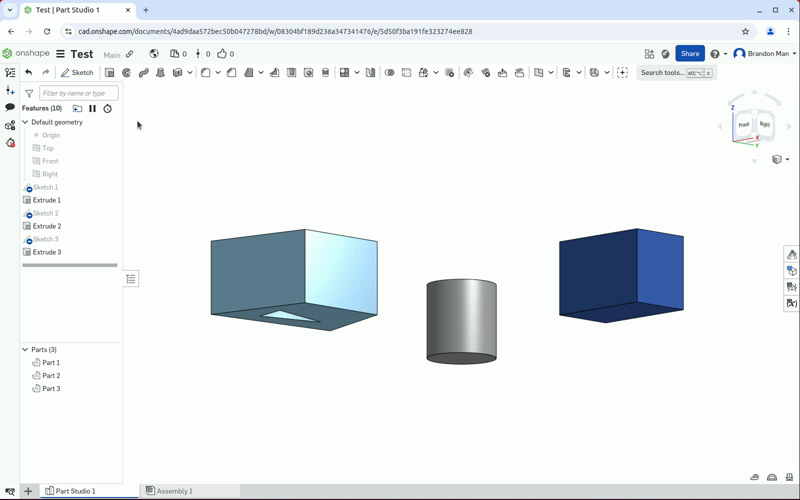
key(down, 3)
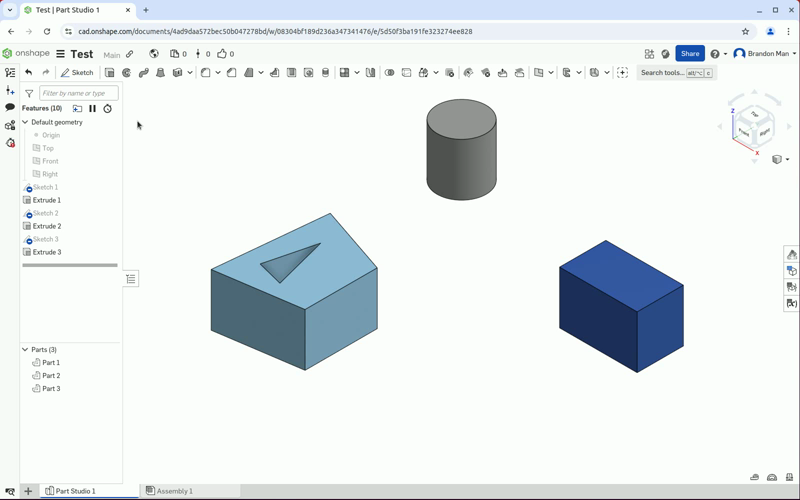
mouse_move(73, 189)
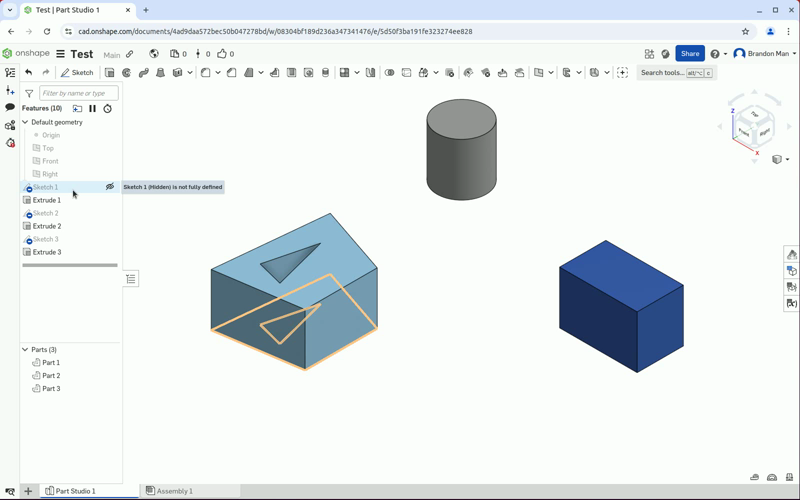
click(73, 189)